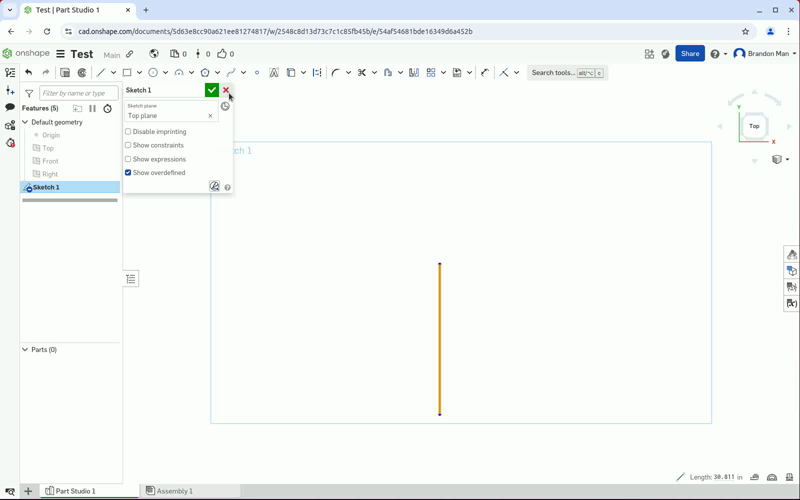
key(shift+h)
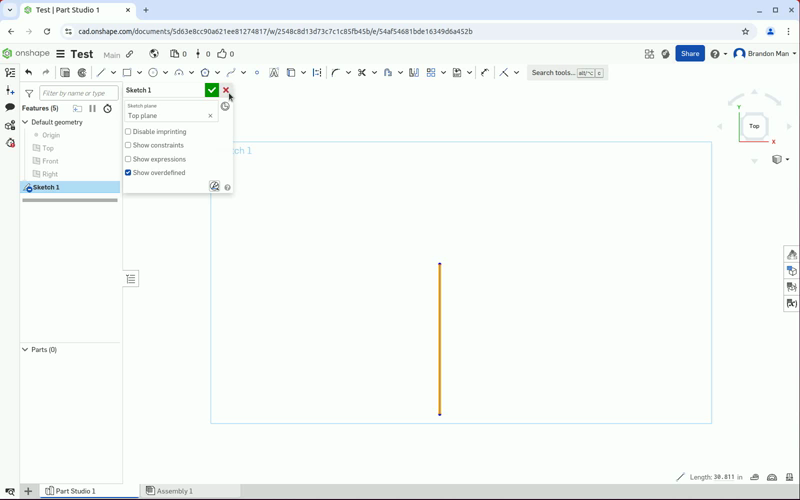
key(shift+s)
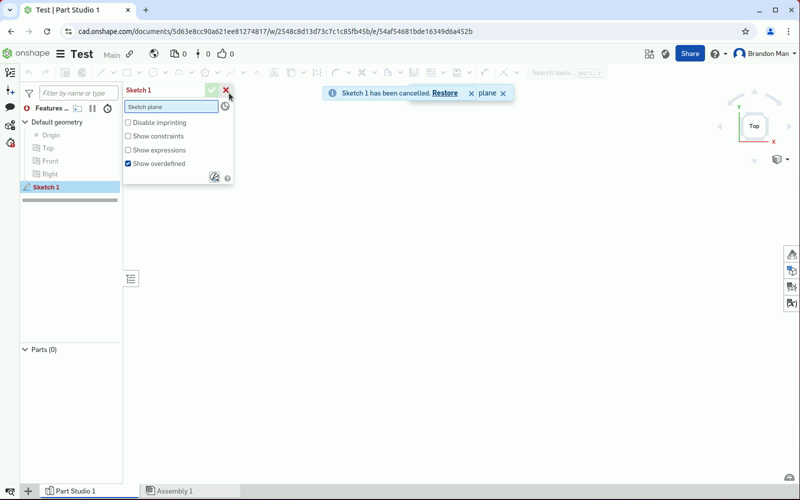
mouse_move(73, 150)
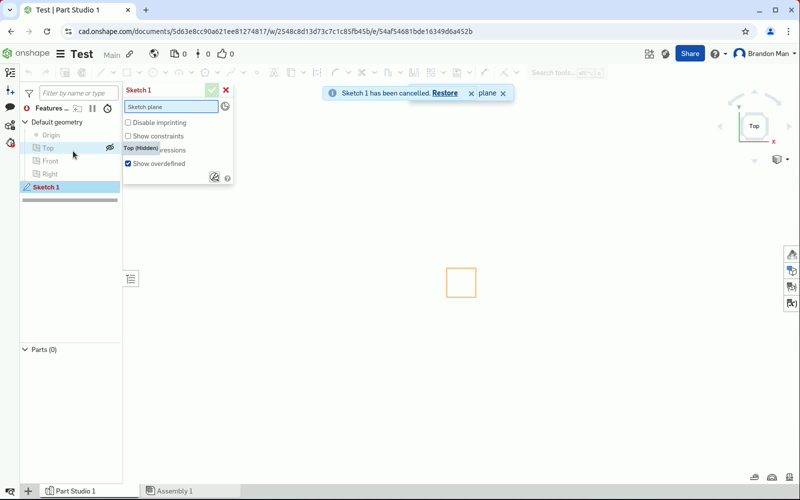
click(73, 150)
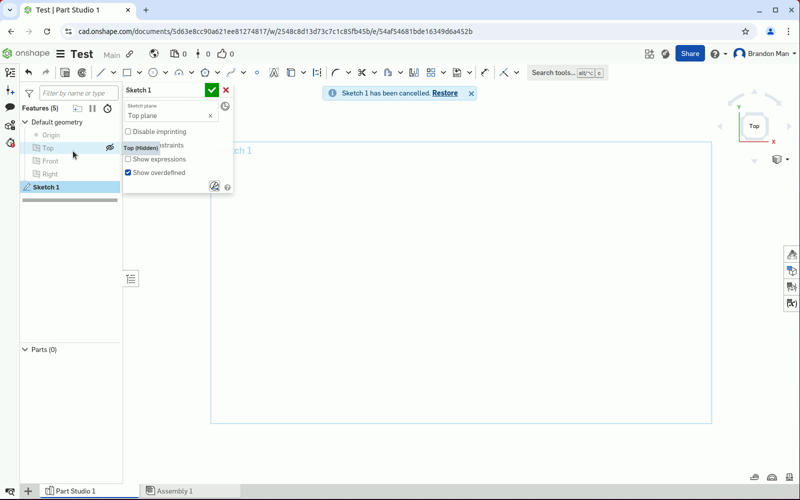
mouse_move(73, 352)
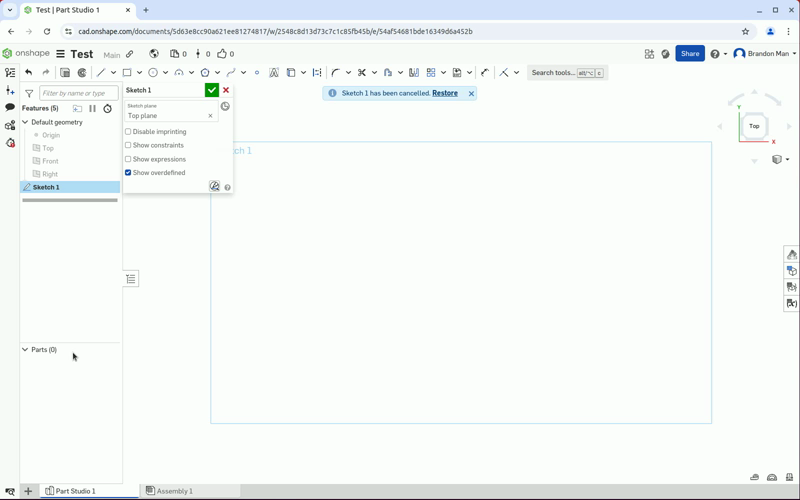
key(y)
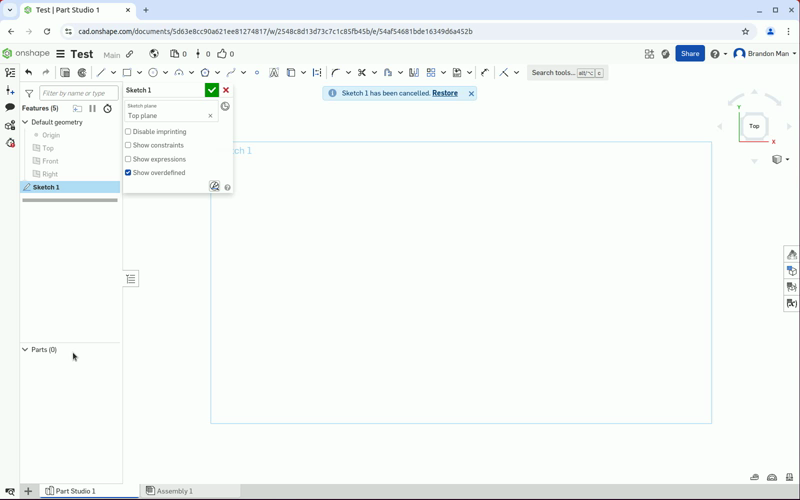
key(l)
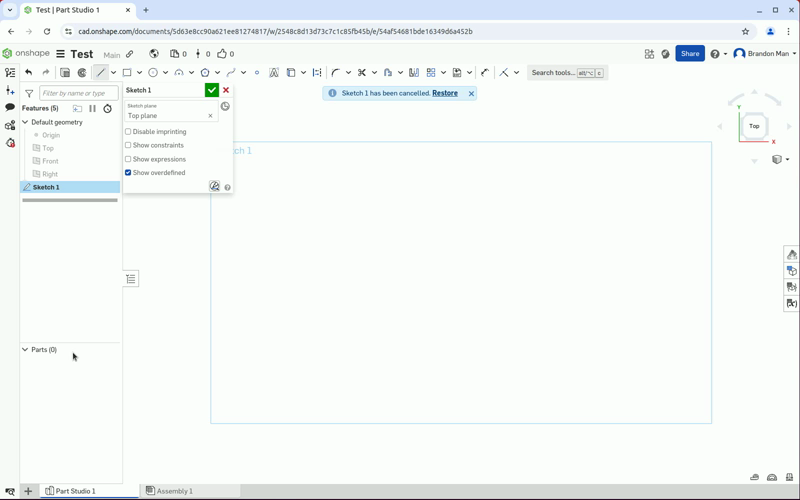
key_down(shift)
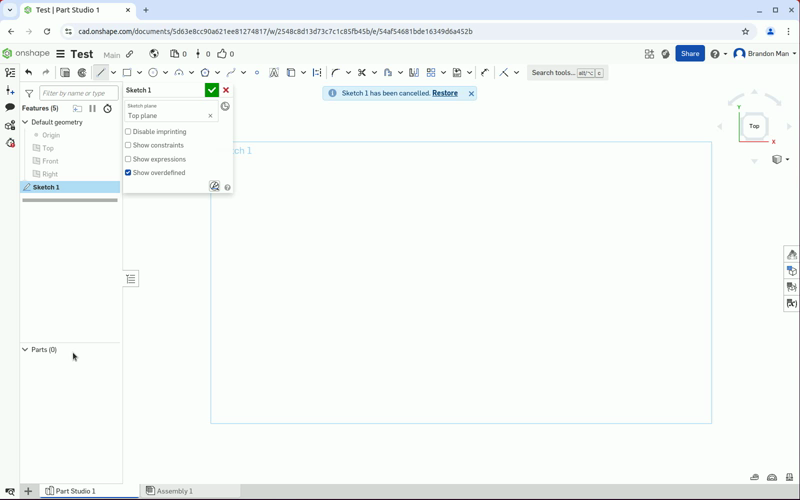
mouse_move(460, 339)
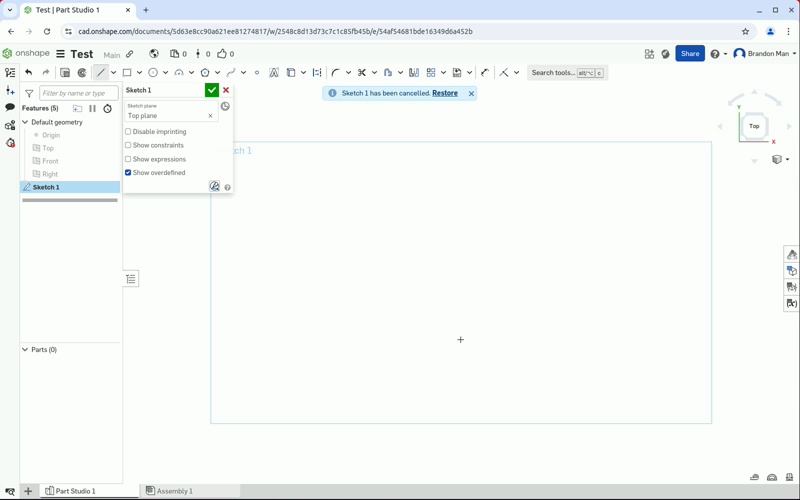
click(460, 339)
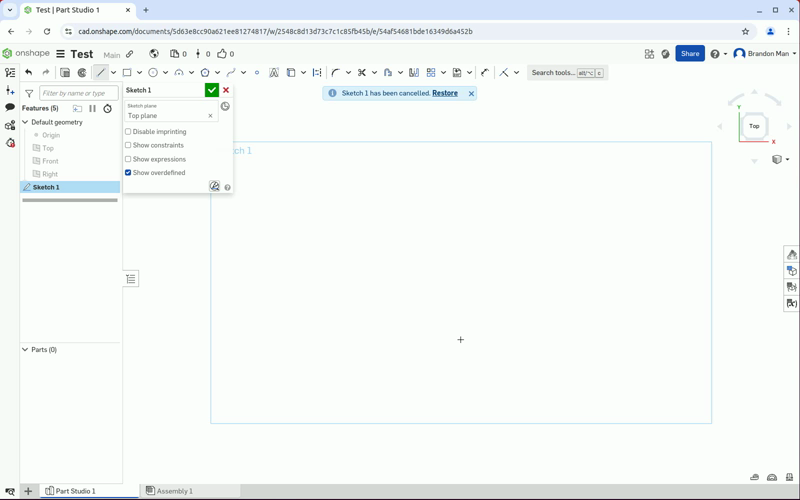
key_up(shift)
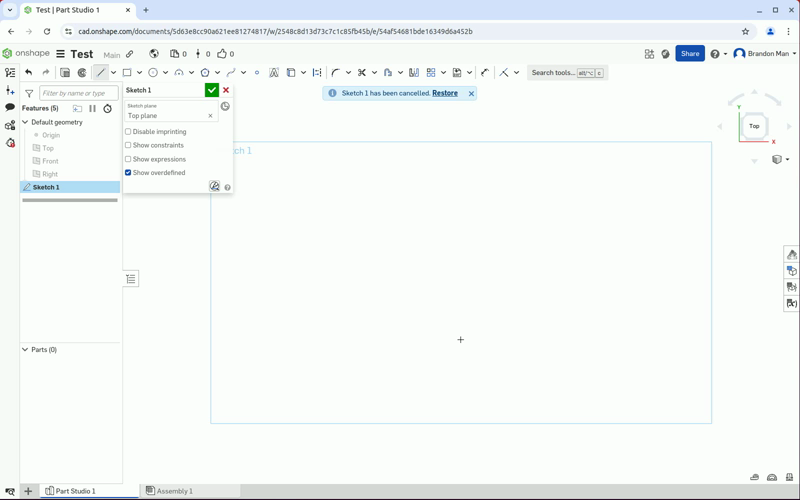
key_down(shift)
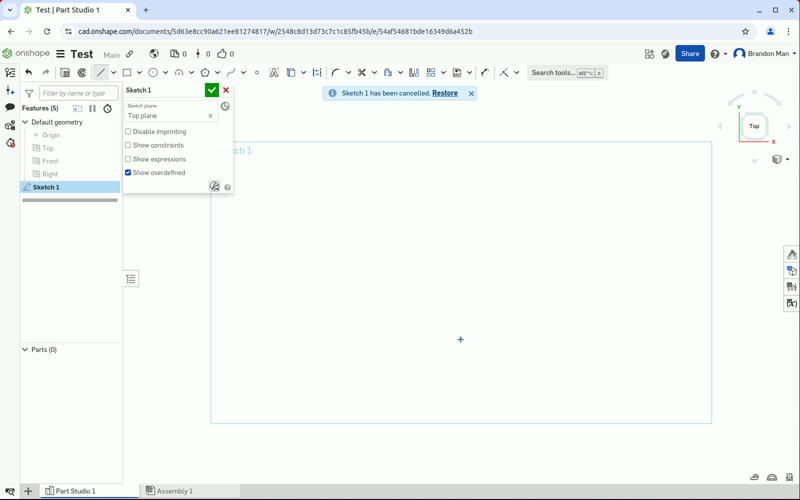
mouse_move(490, 339)
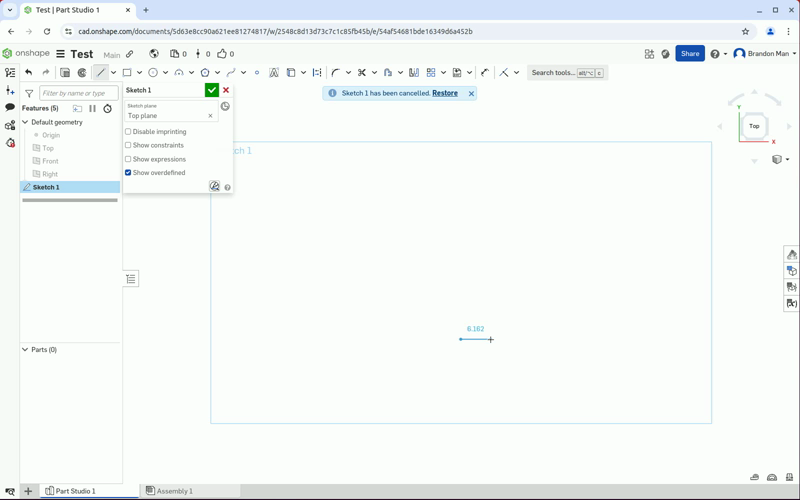
mouse_move(498, 339)
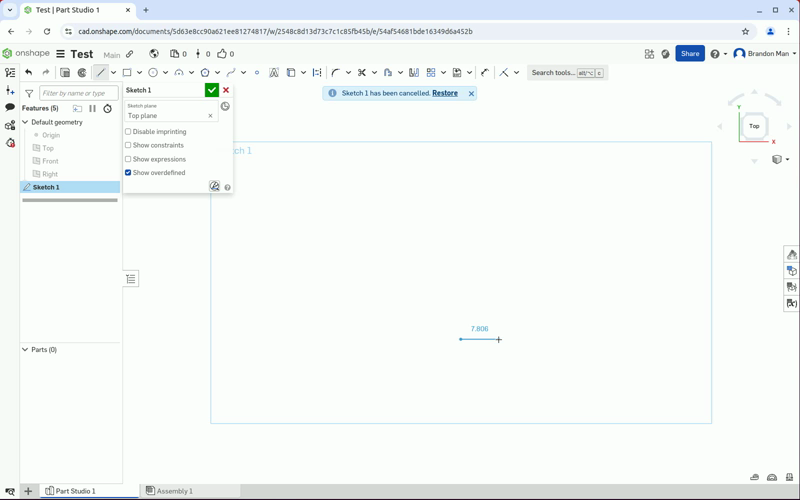
click(498, 339)
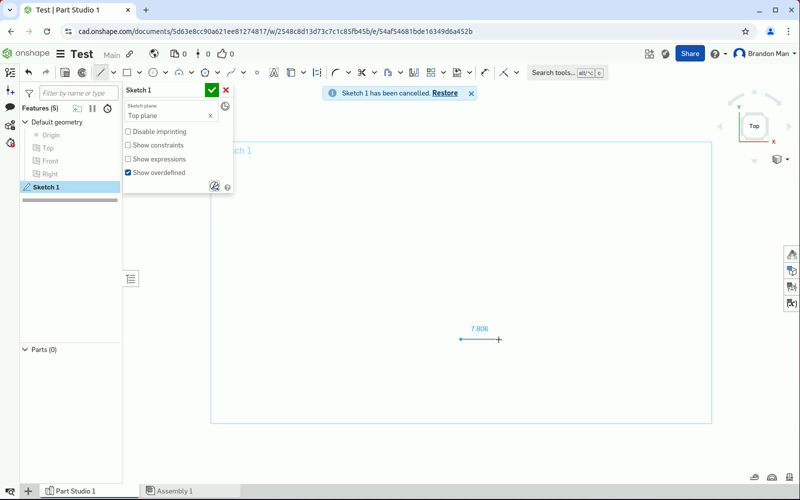
key_up(shift)
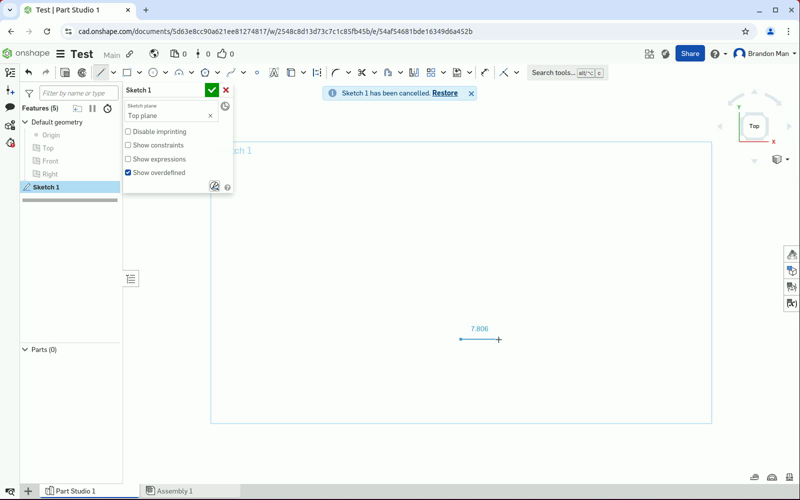
key_down(shift)
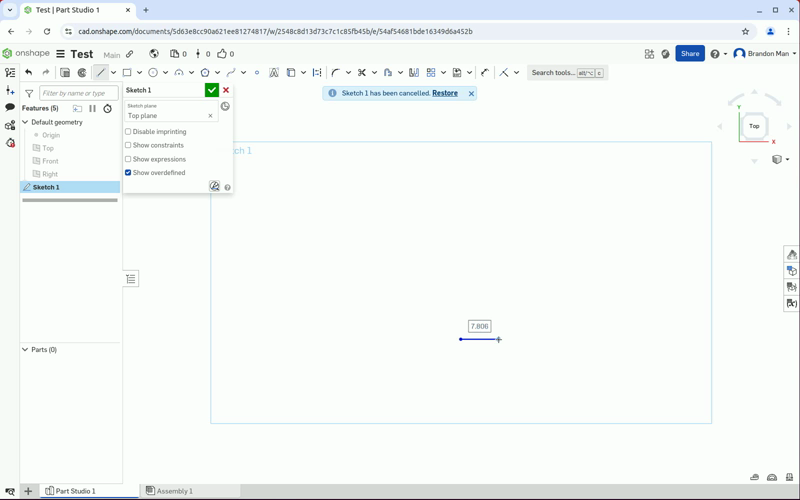
mouse_move(528, 339)
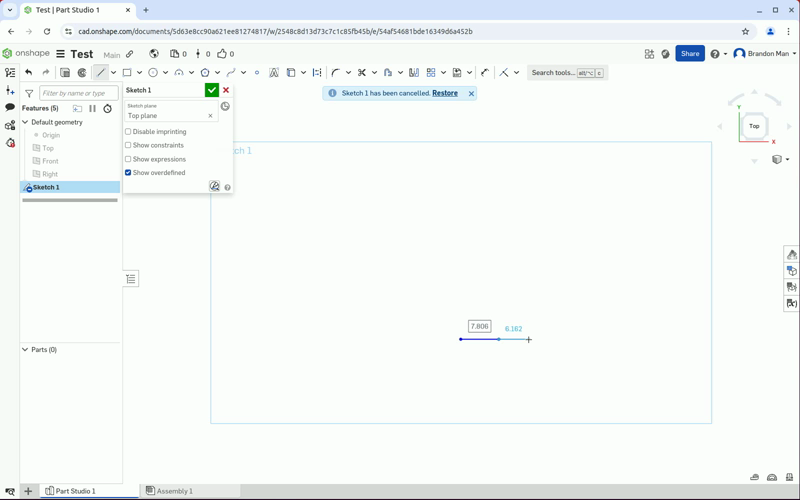
mouse_move(498, 395)
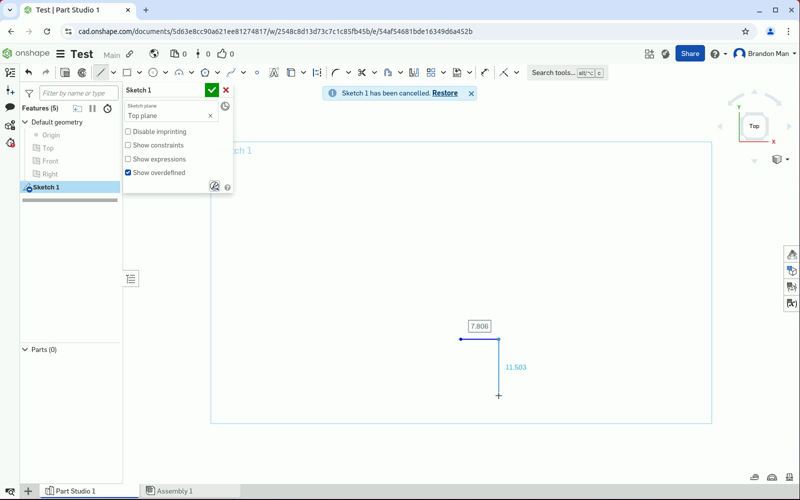
click(498, 395)
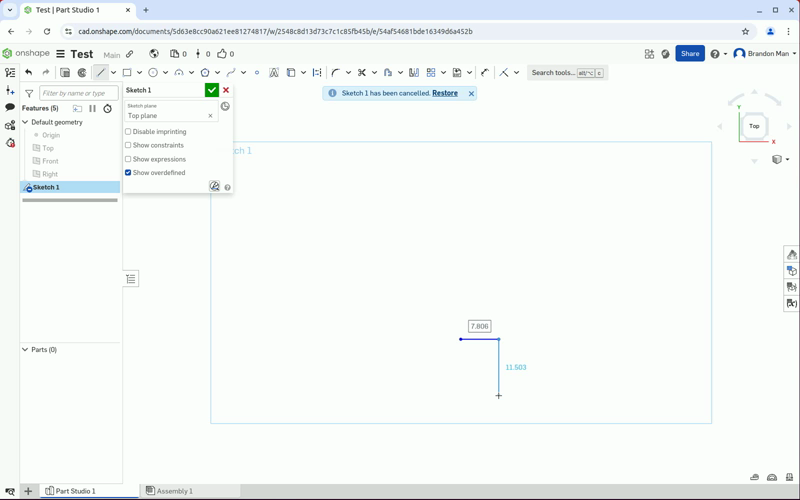
key_up(shift)
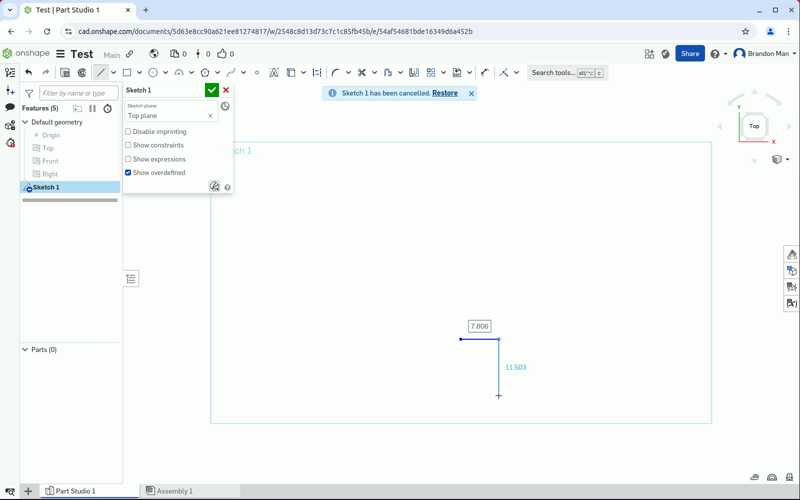
key_down(shift)
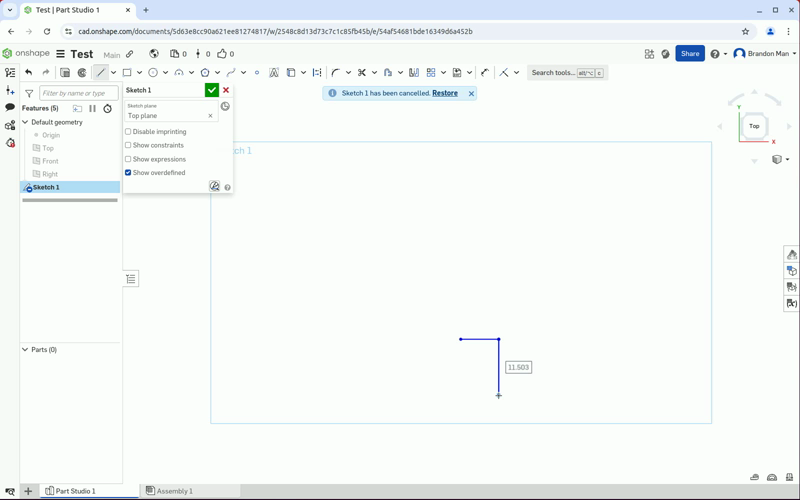
mouse_move(528, 395)
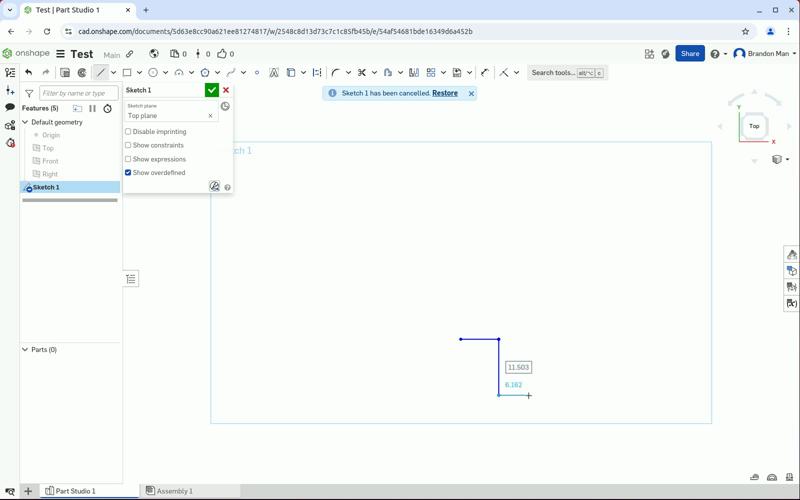
mouse_move(536, 395)
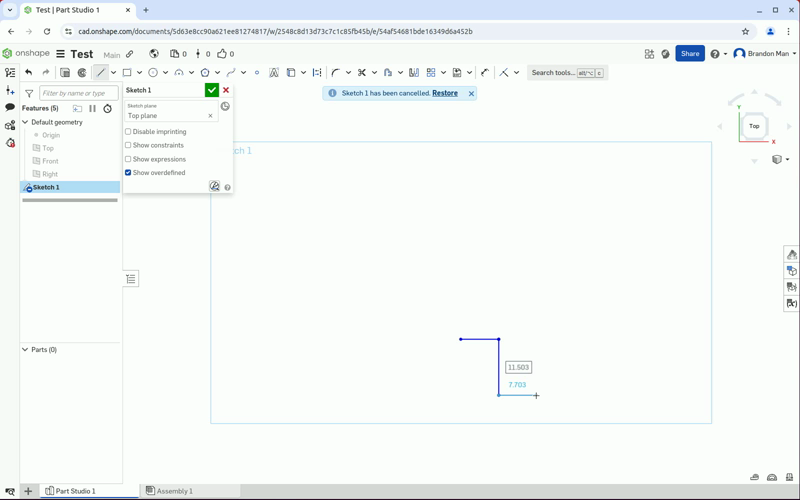
click(536, 395)
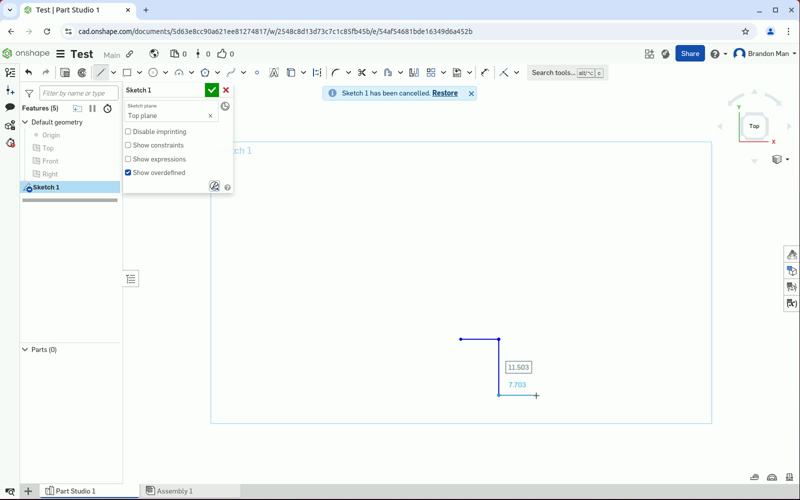
key_up(shift)
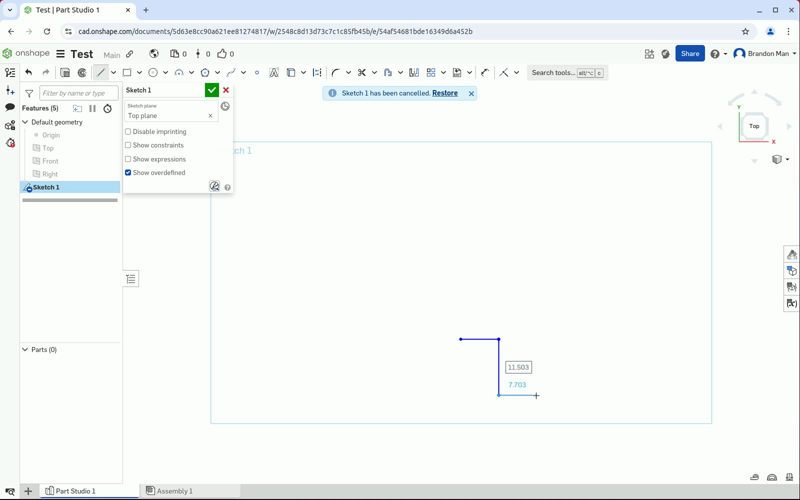
key_down(shift)
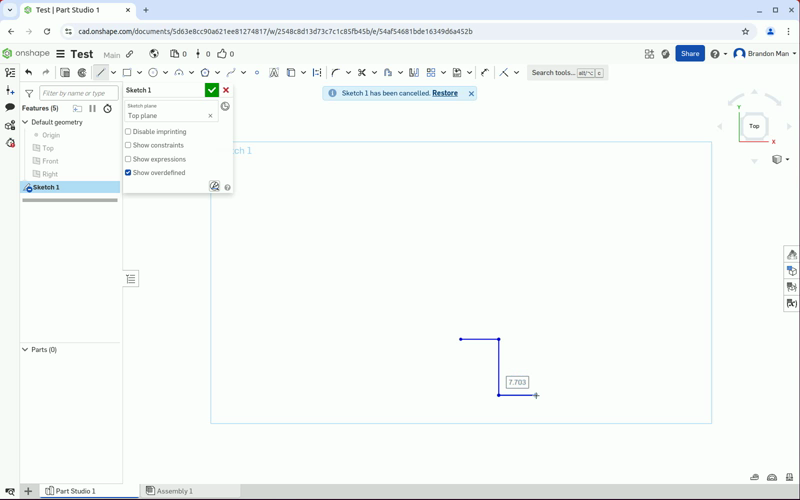
mouse_move(536, 282)
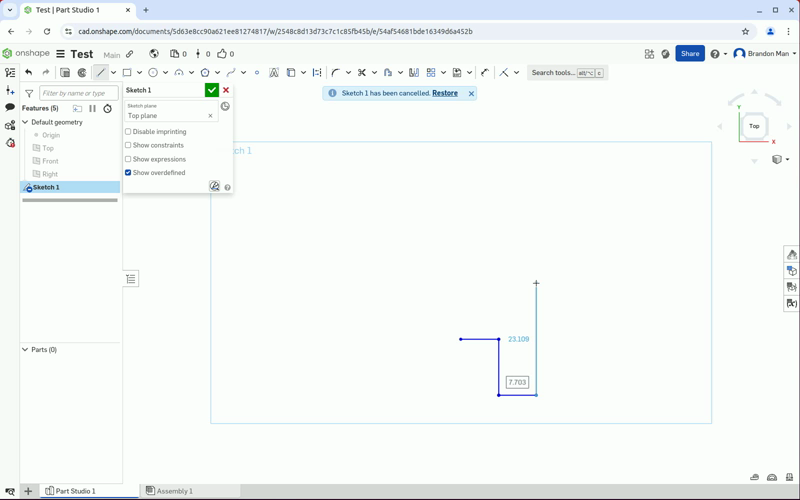
click(536, 282)
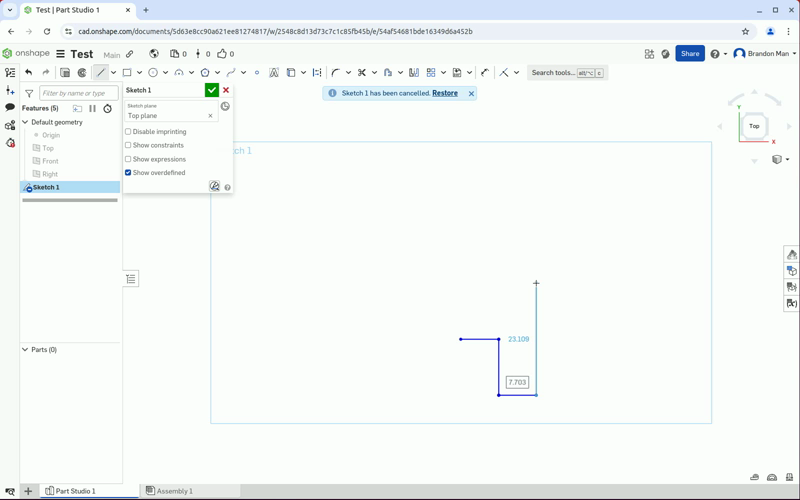
key_up(shift)
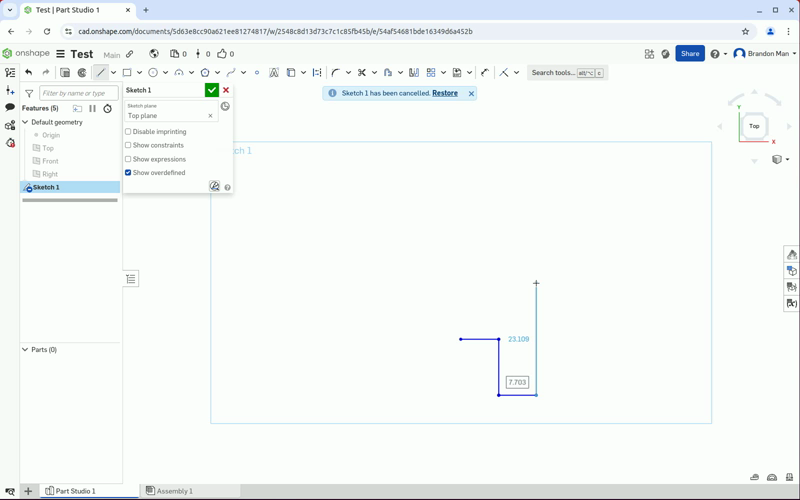
key_down(shift)
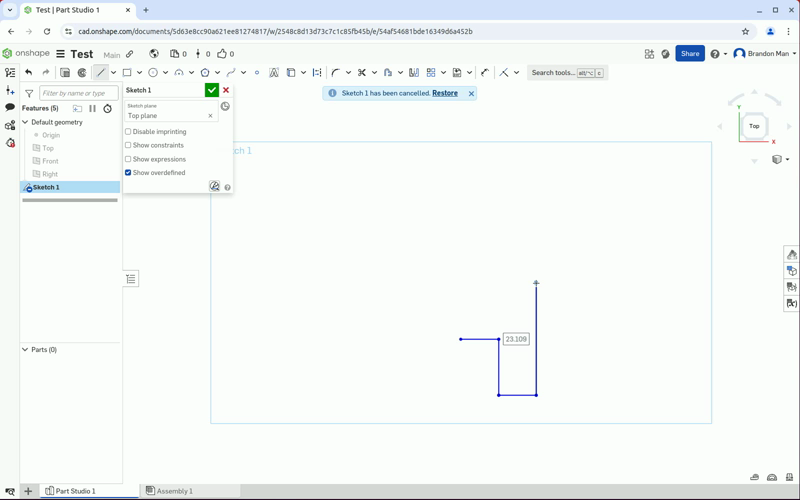
mouse_move(460, 282)
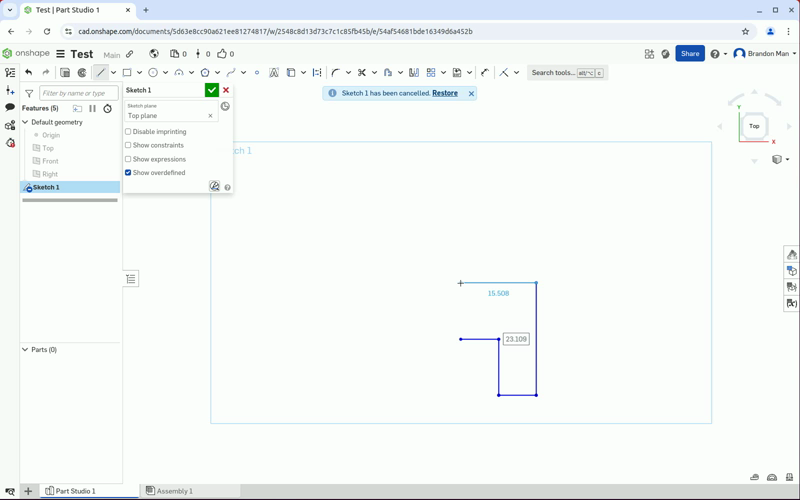
click(460, 282)
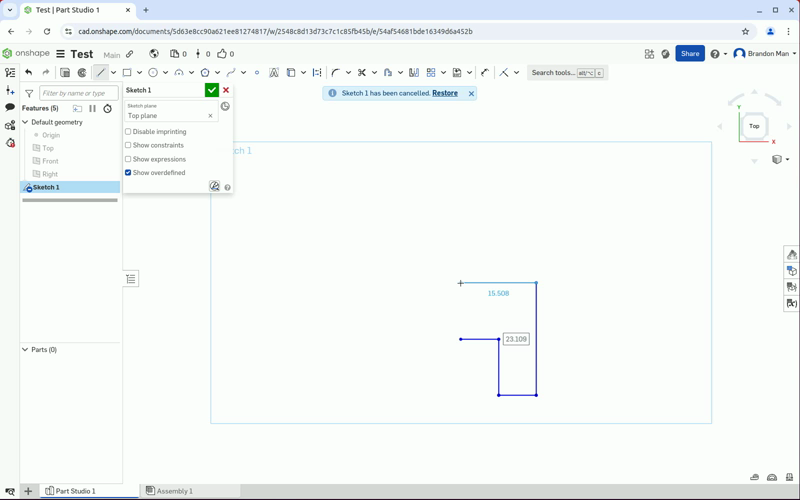
key_up(shift)
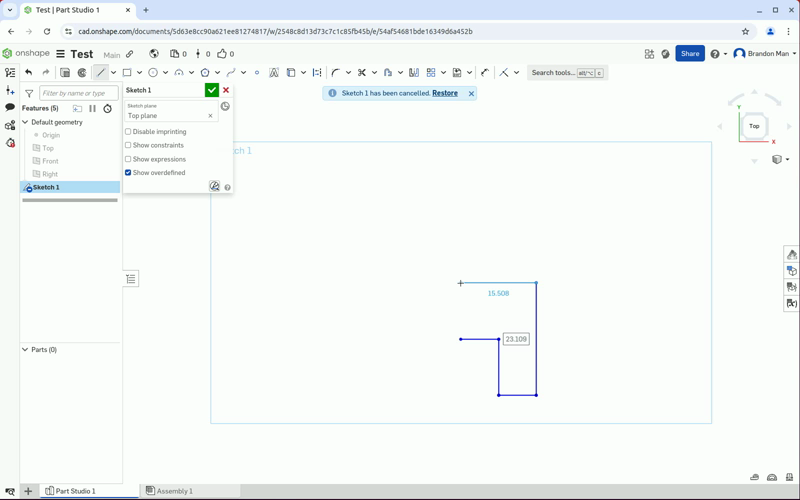
mouse_move(490, 282)
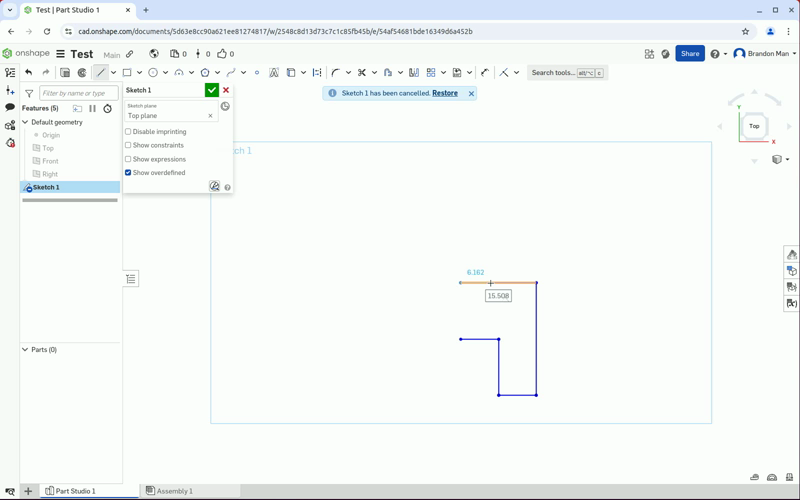
key_down(shift)
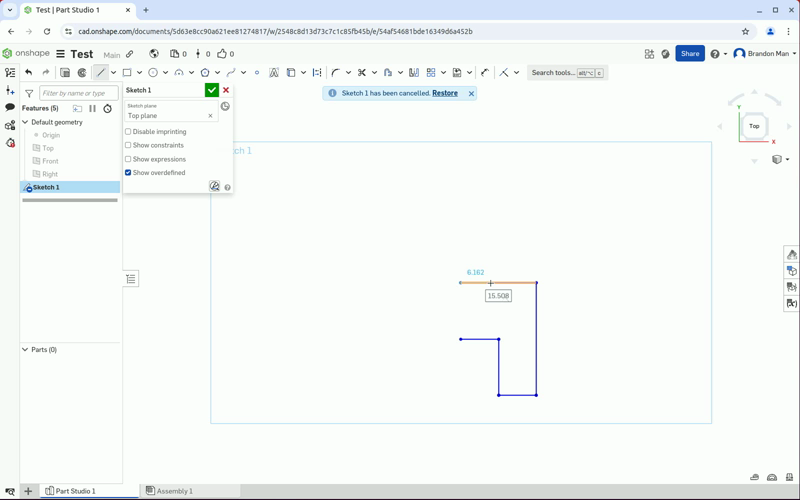
mouse_move(460, 339)
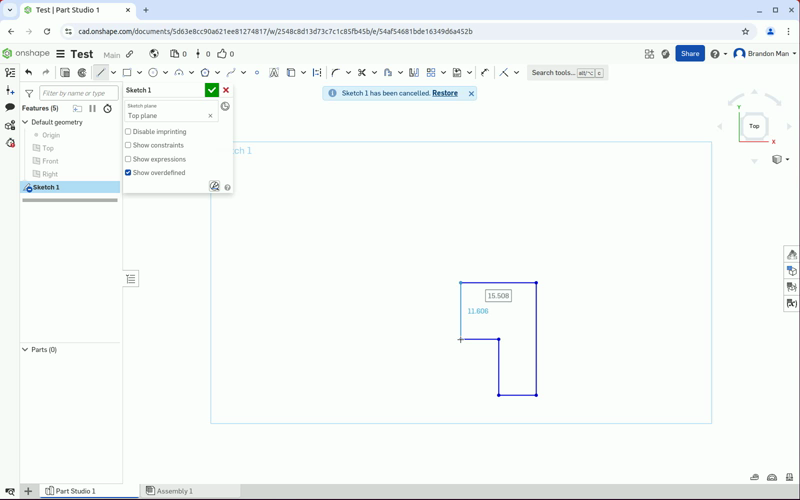
key_up(shift)
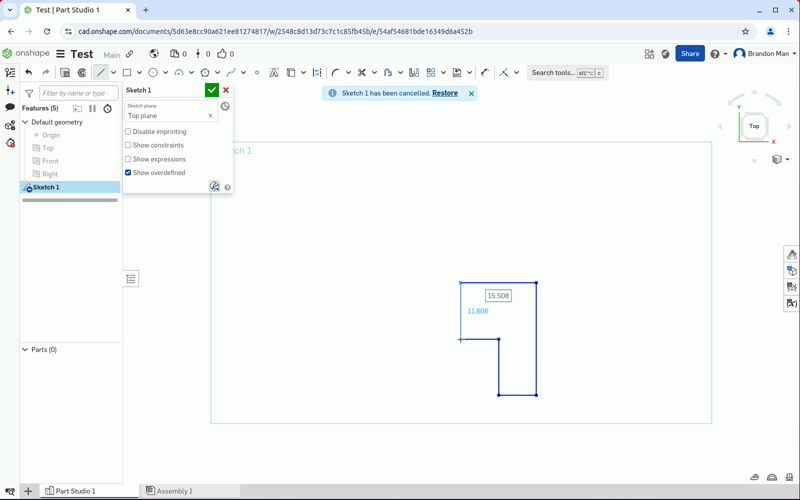
click(460, 339)
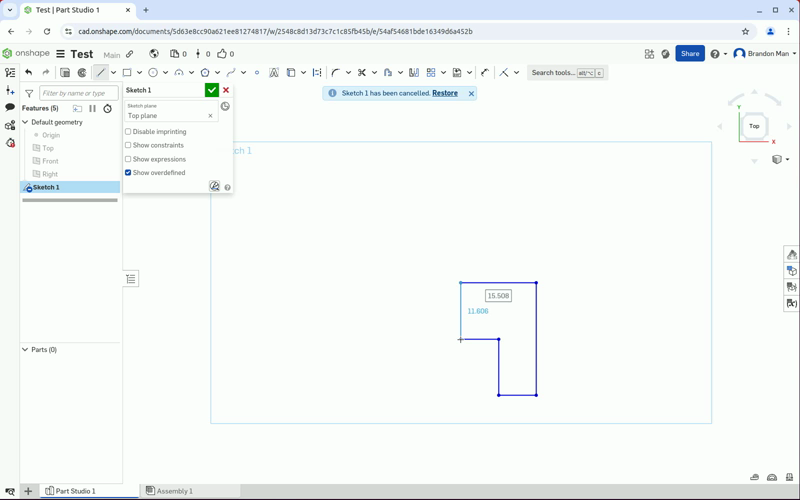
key(esc)
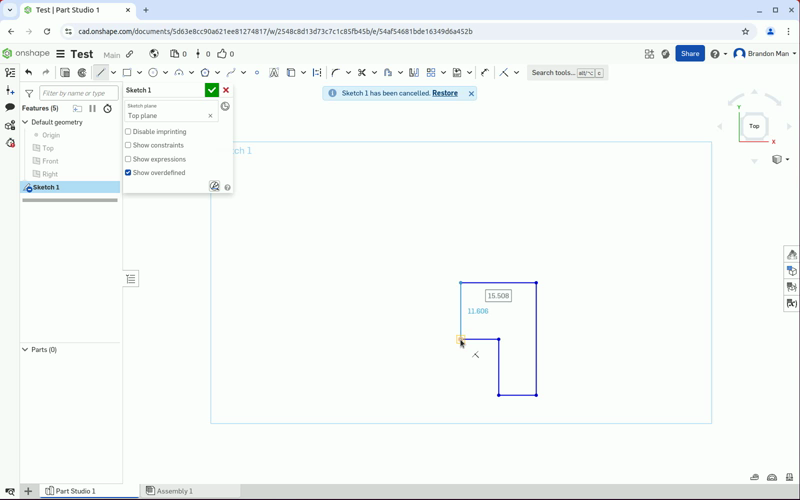
mouse_move(497, 334)
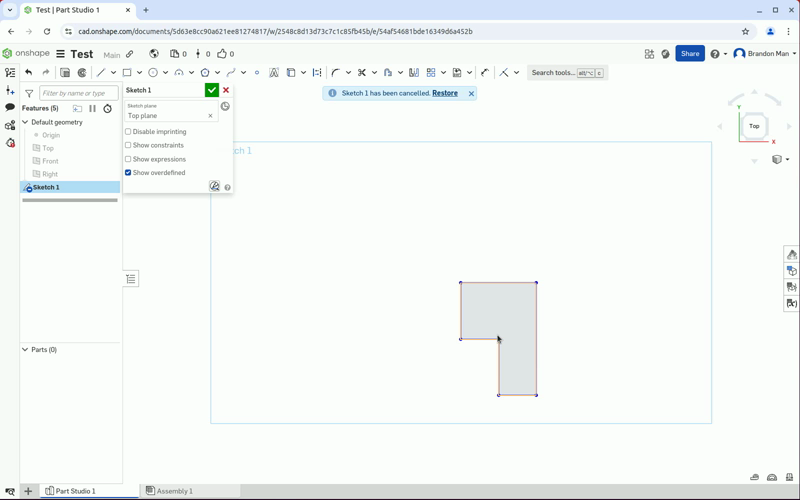
click(497, 334)
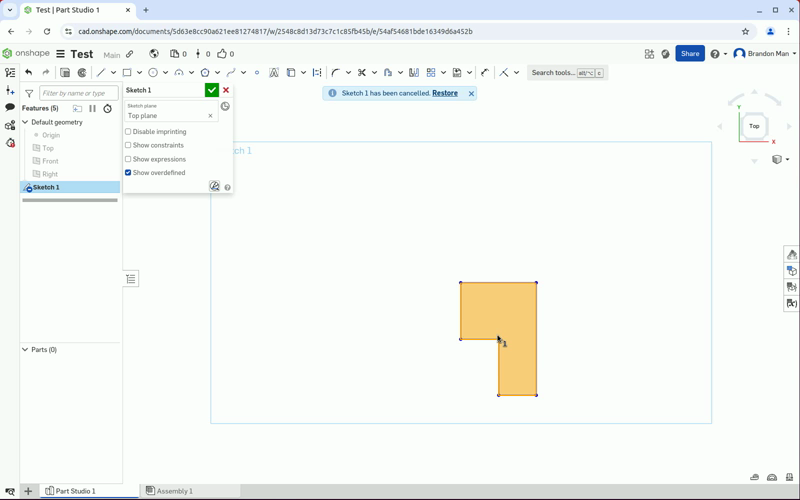
mouse_move(73, 352)
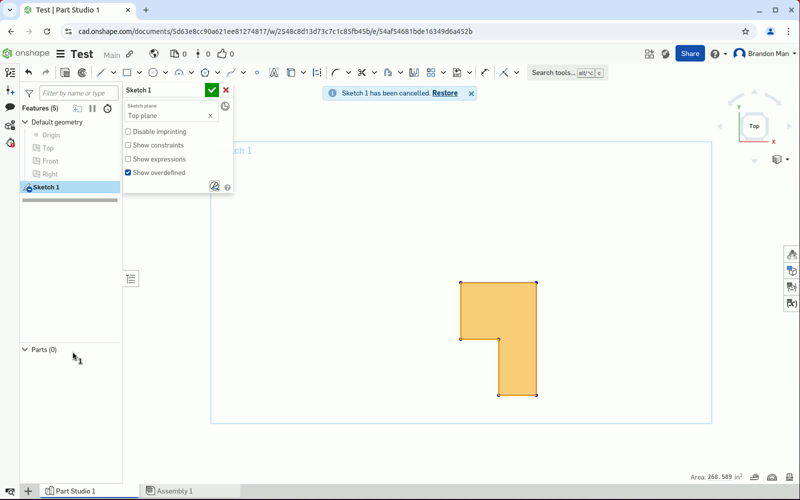
key(shift+y)
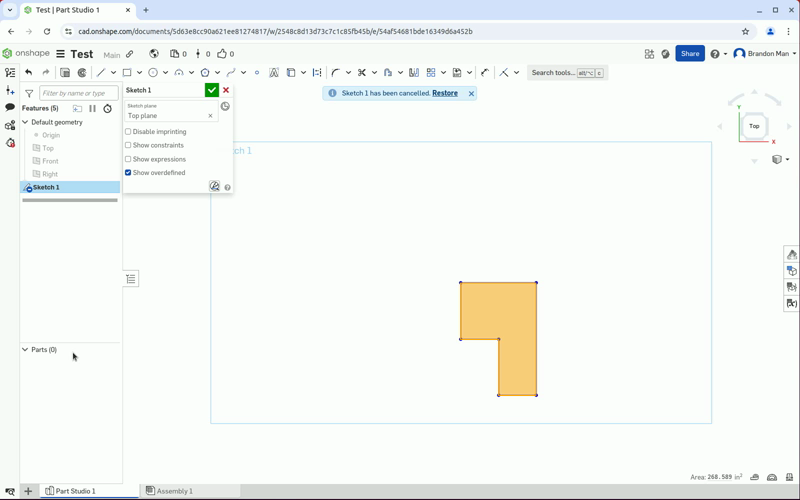
key(shift+e)
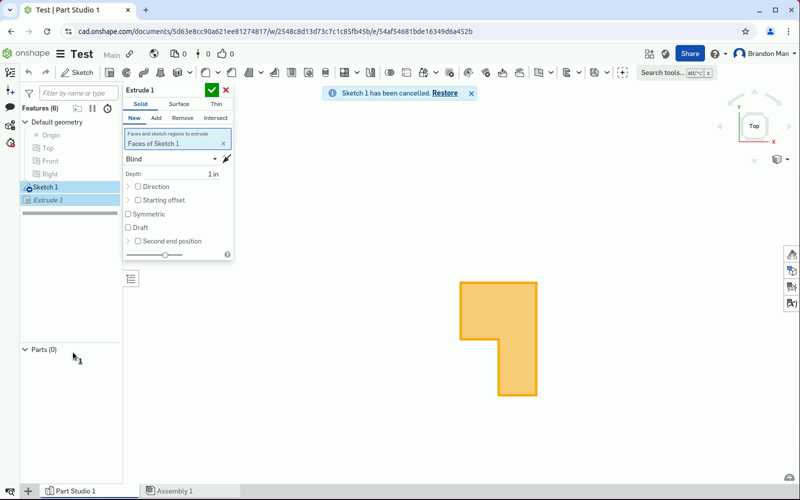
mouse_move(143, 106)
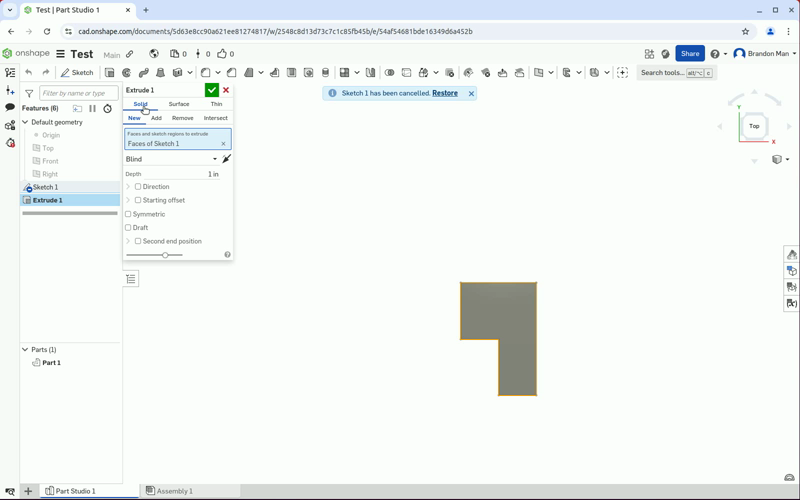
click(143, 106)
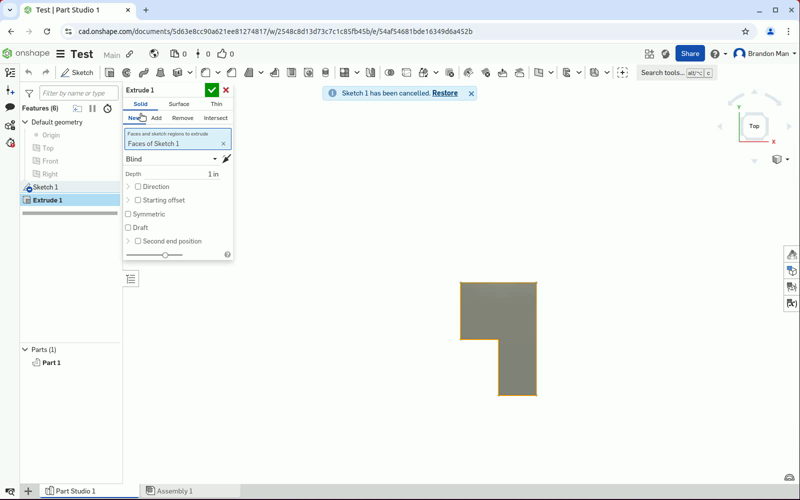
mouse_move(137, 120)
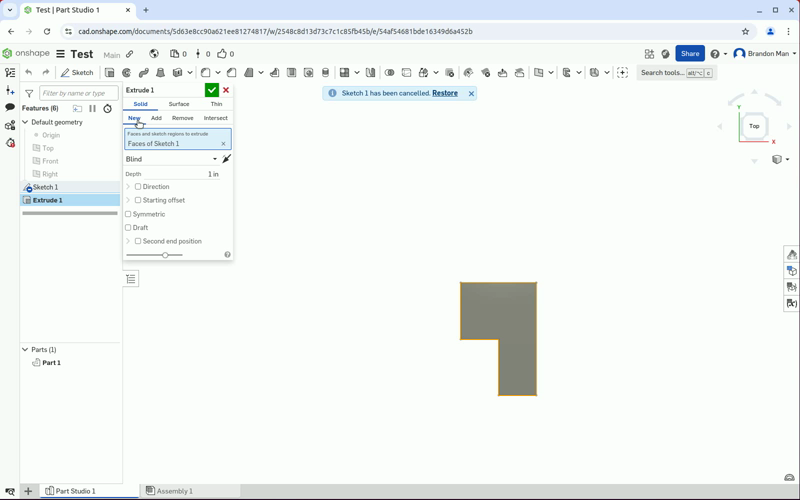
click(137, 120)
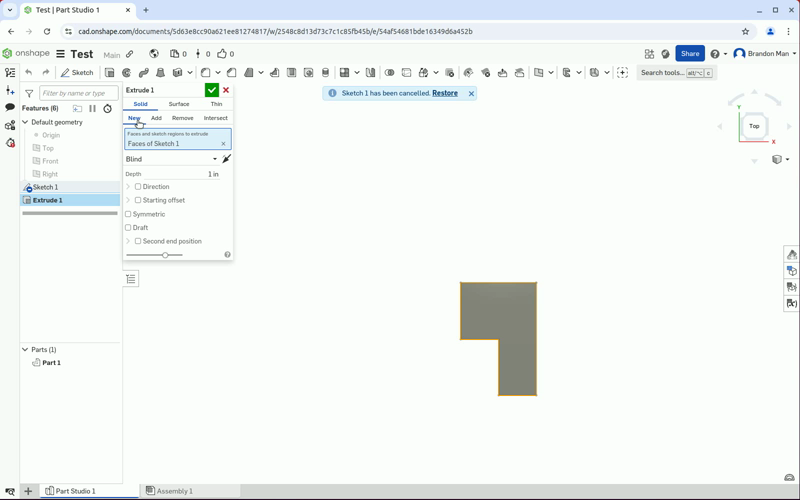
key(tab, 4)
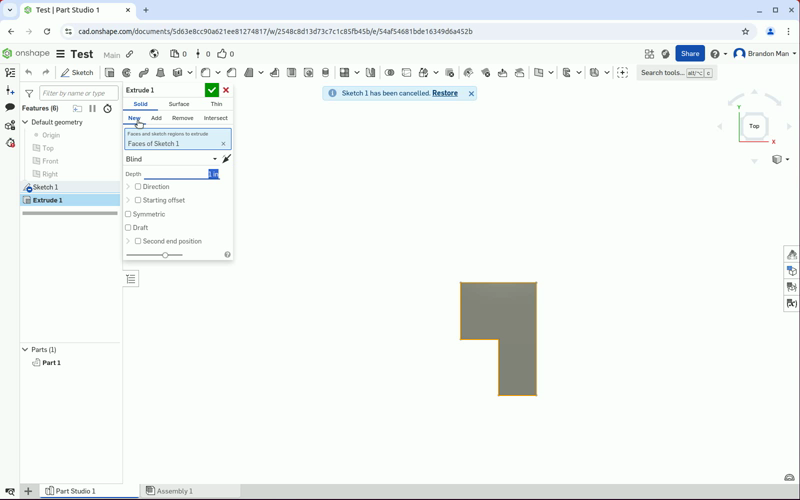
text(-7.703)
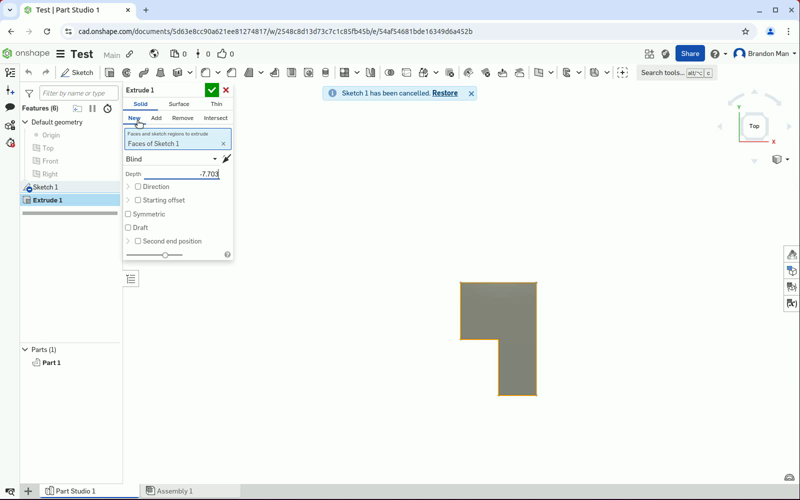
key(enter)
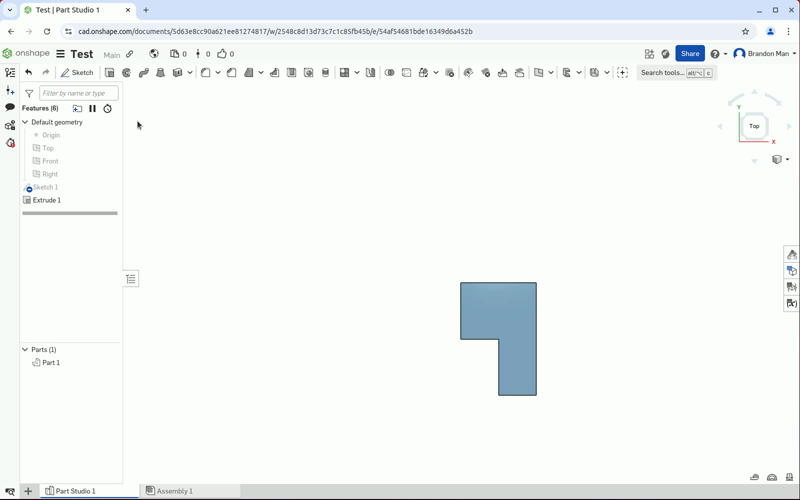
key(shift+h)
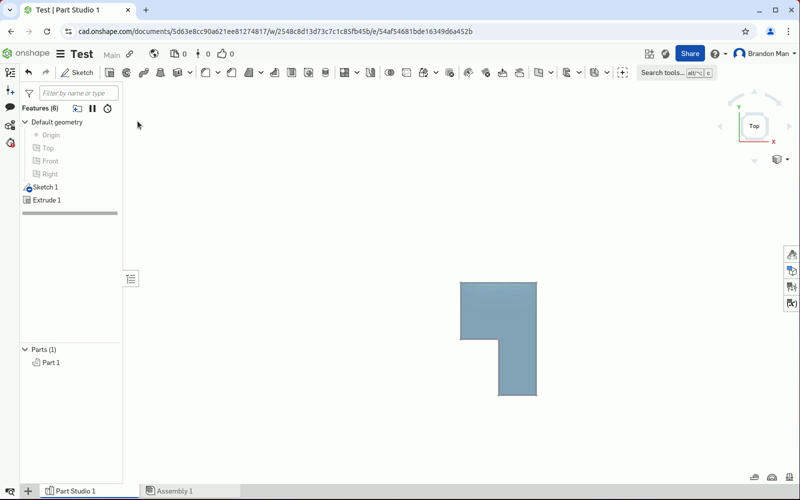
key(shift+h)
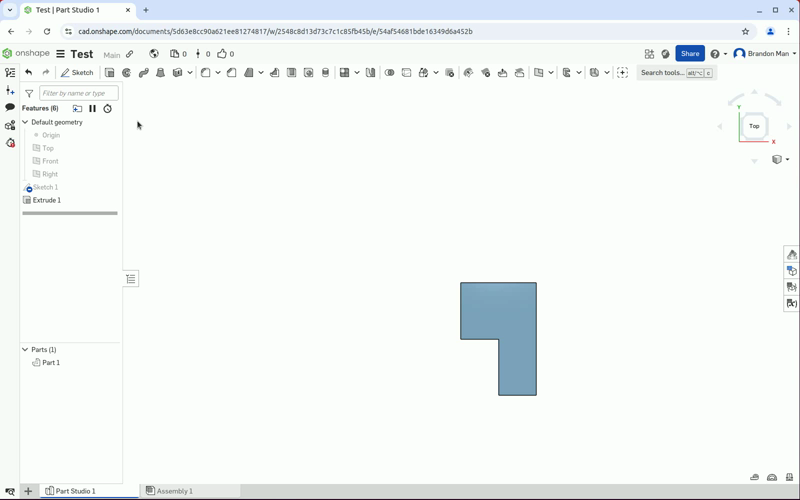
mouse_move(73, 189)
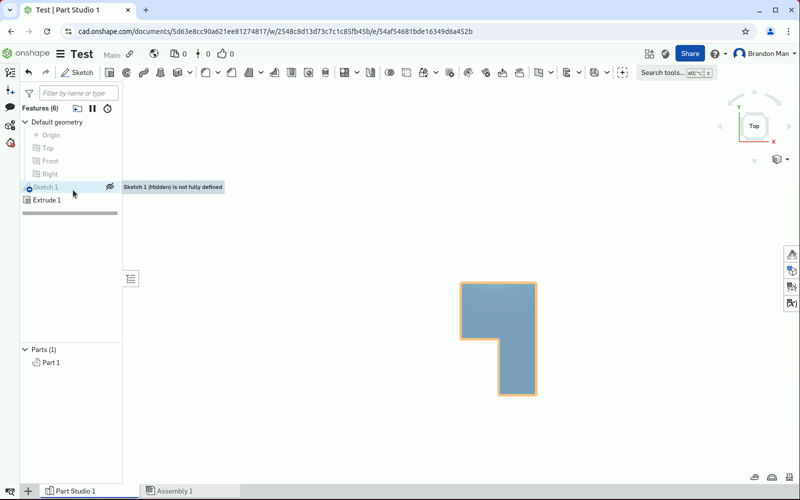
click(73, 189)
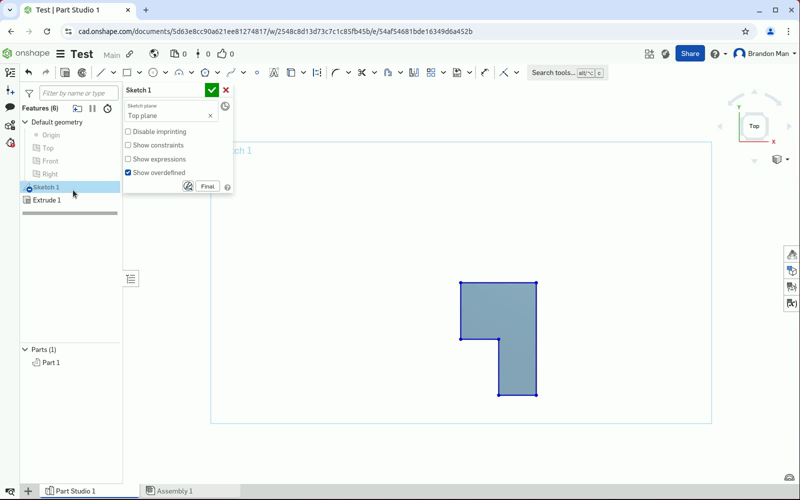
mouse_move(229, 92)
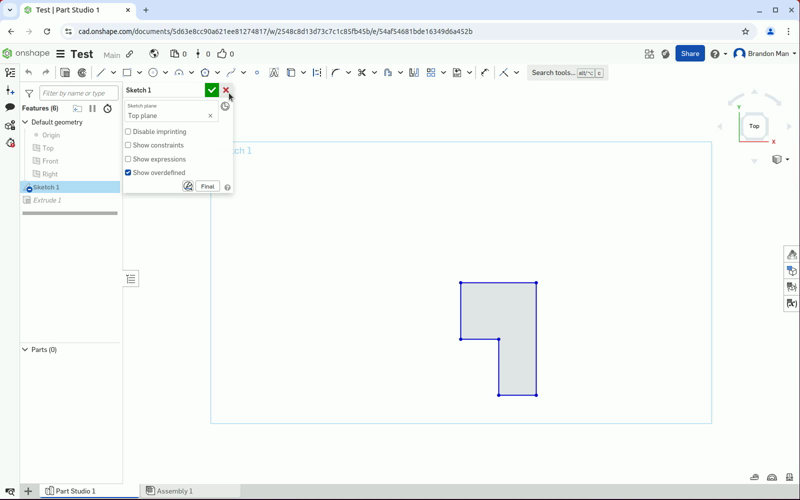
click(229, 92)
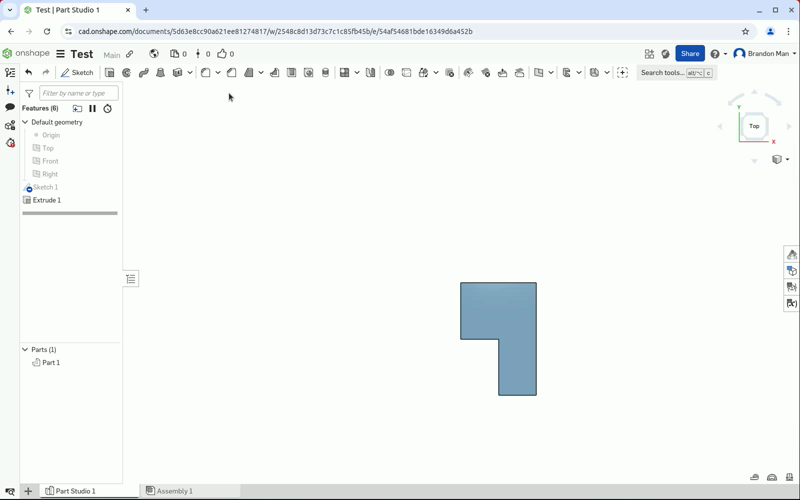
mouse_move(73, 352)
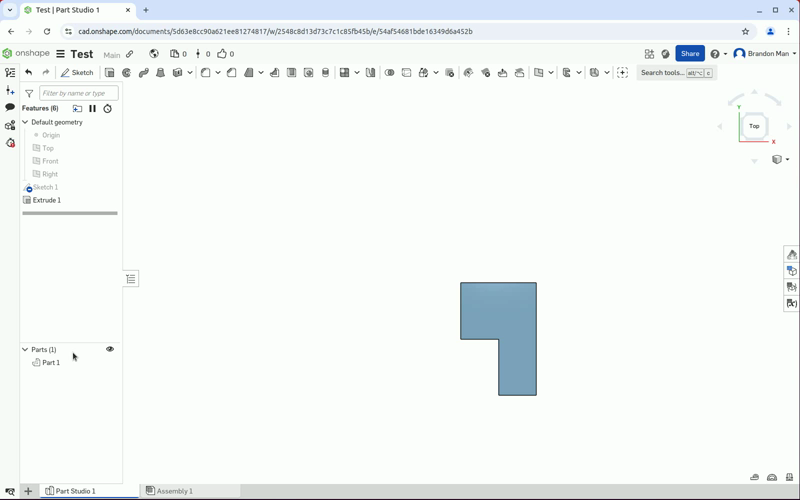
key(y)
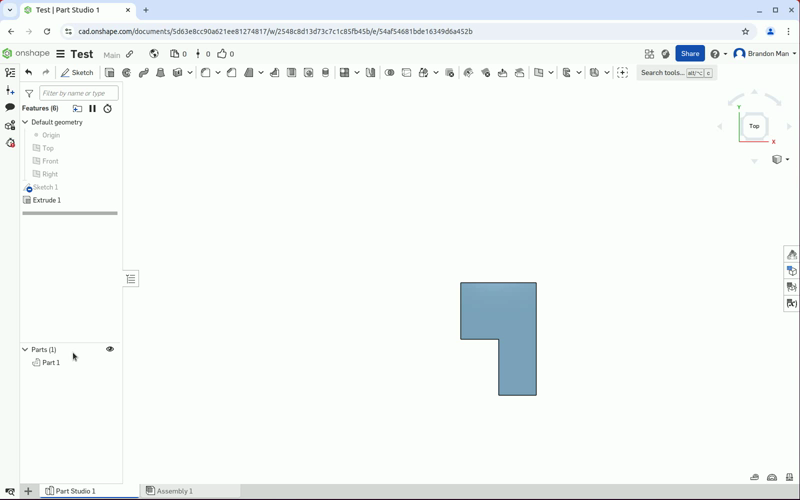
key(shift+p)
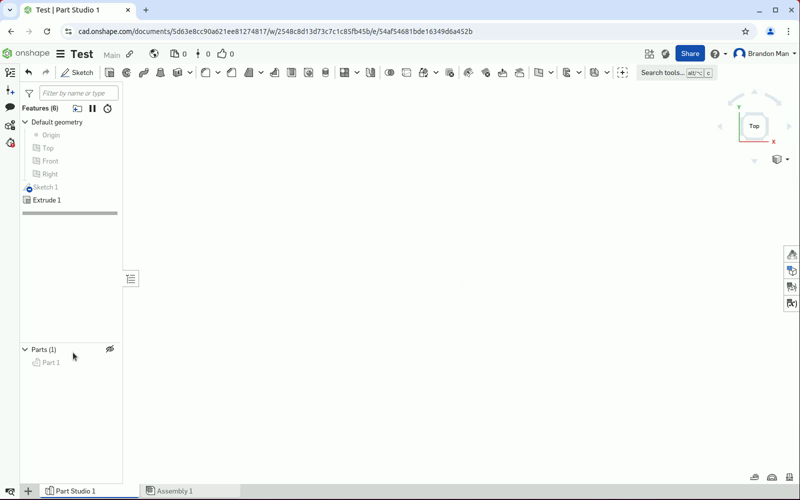
key(space)
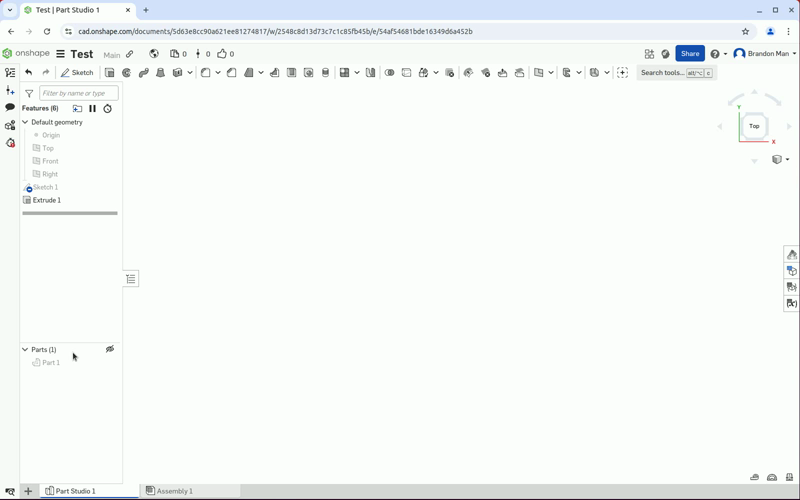
key_down(shift)
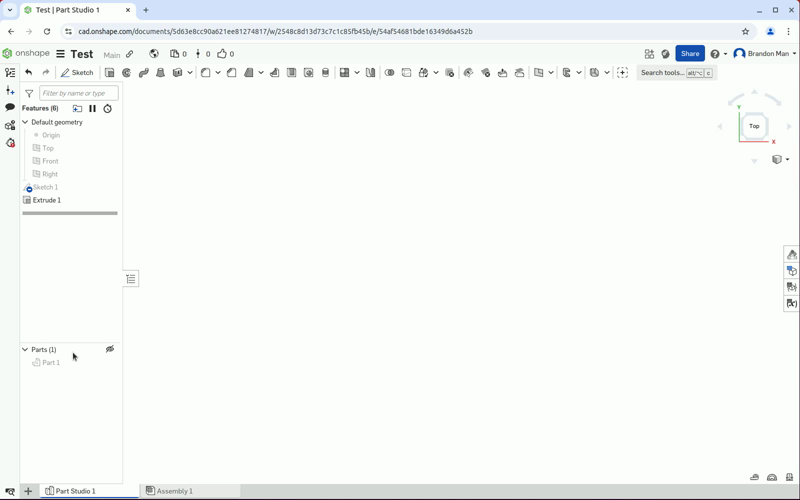
key(up)
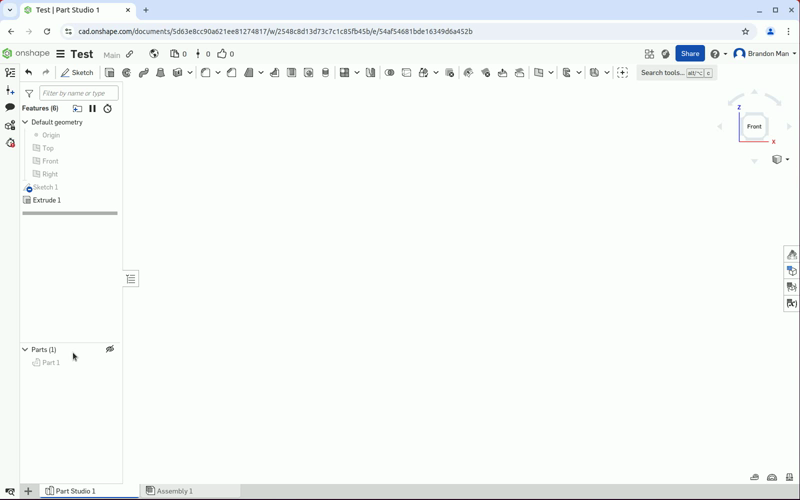
key_up(shift)
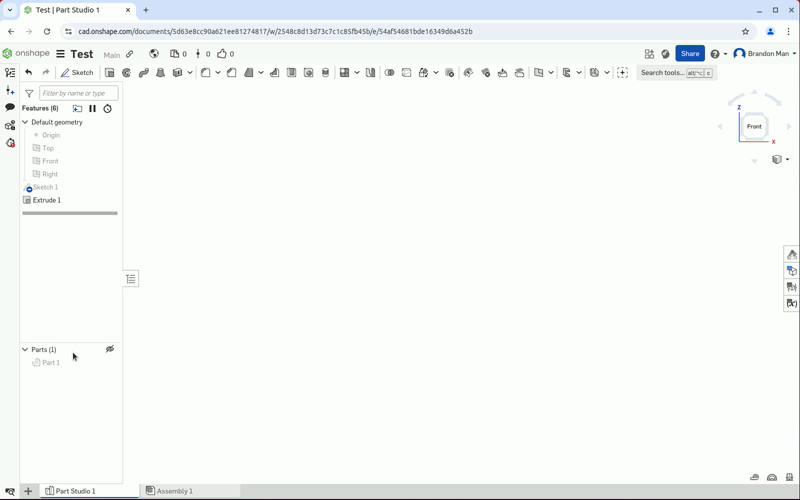
key(space)
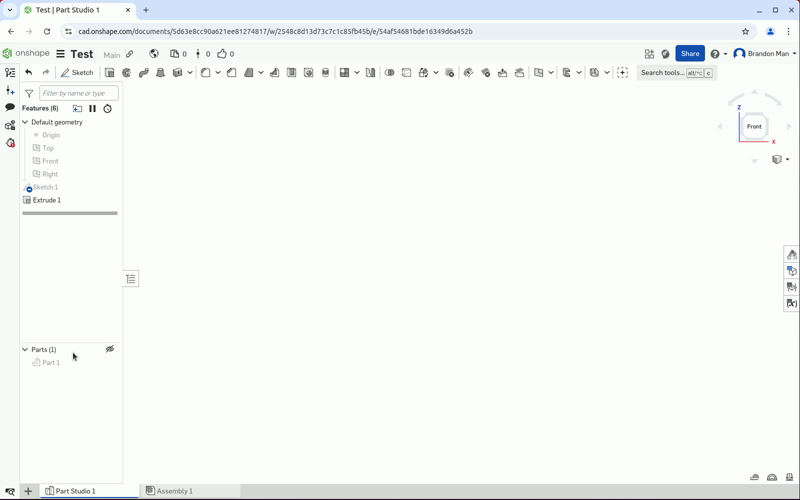
key_down(shift)
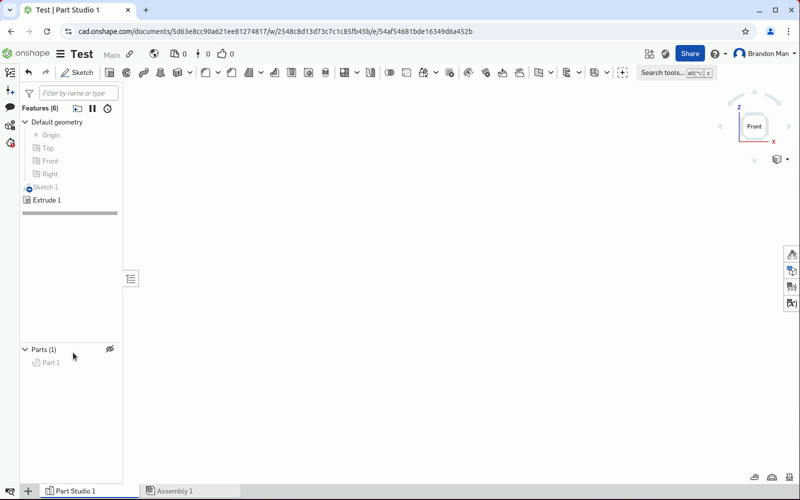
key(left)
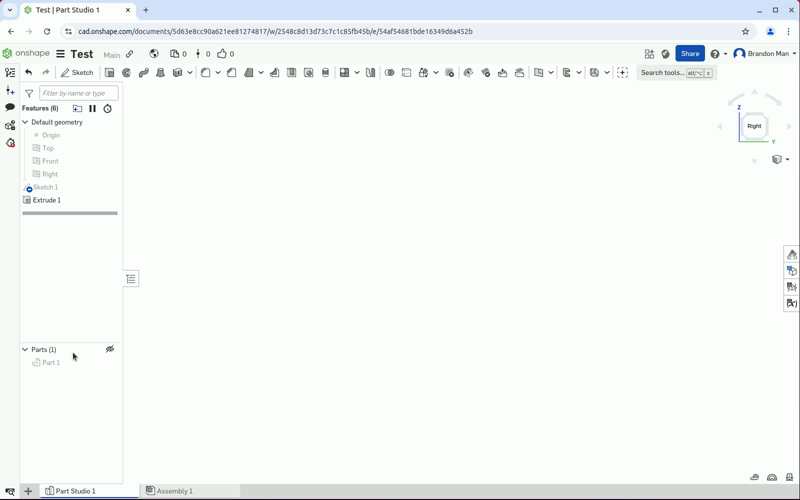
key_up(shift)
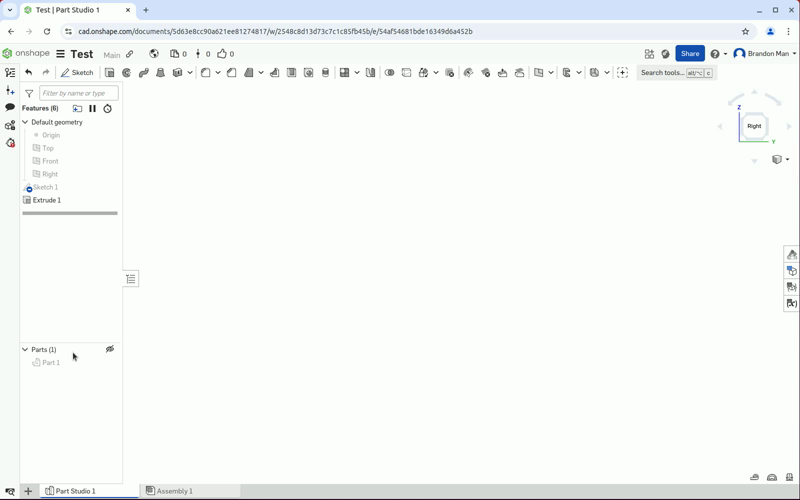
mouse_move(73, 352)
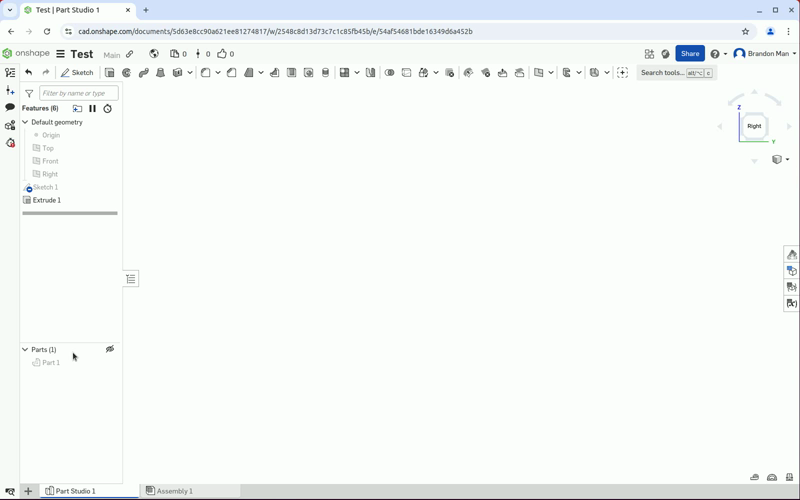
key(shift+y)
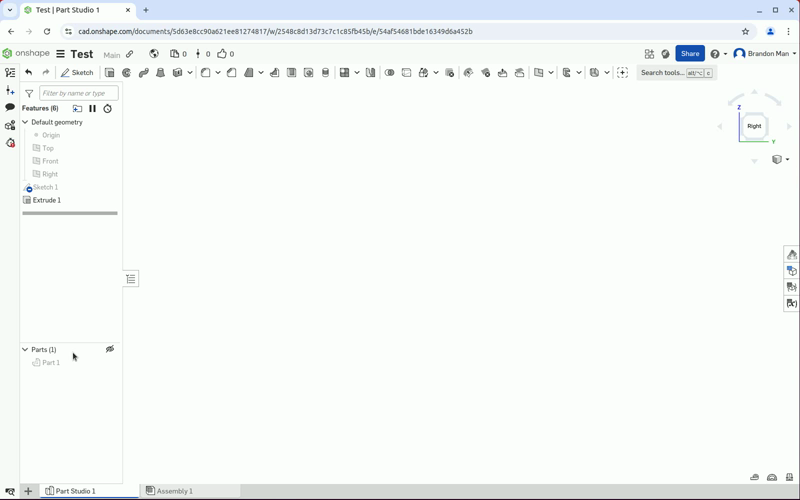
key(shift+s)
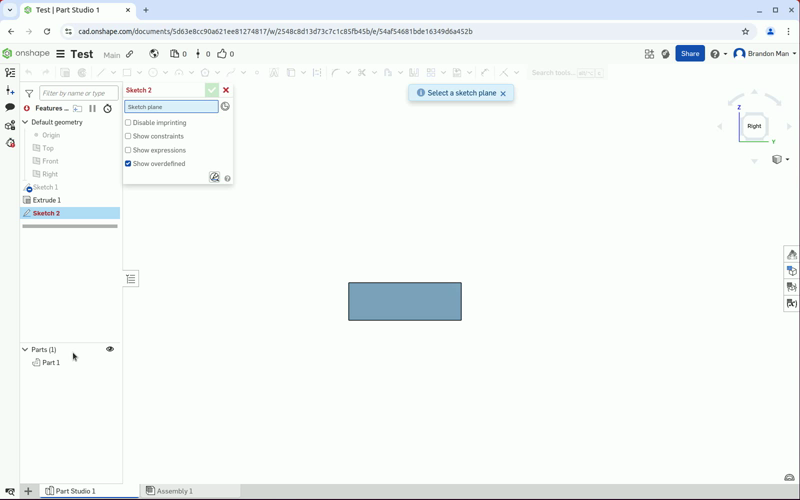
mouse_move(73, 176)
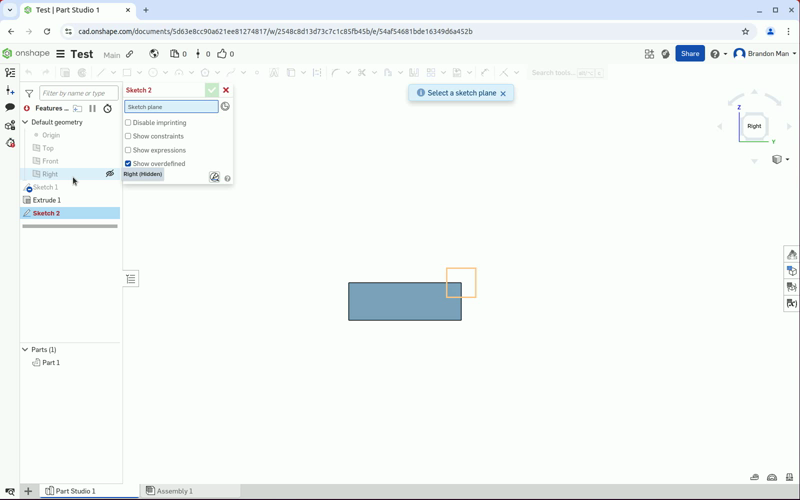
click(73, 176)
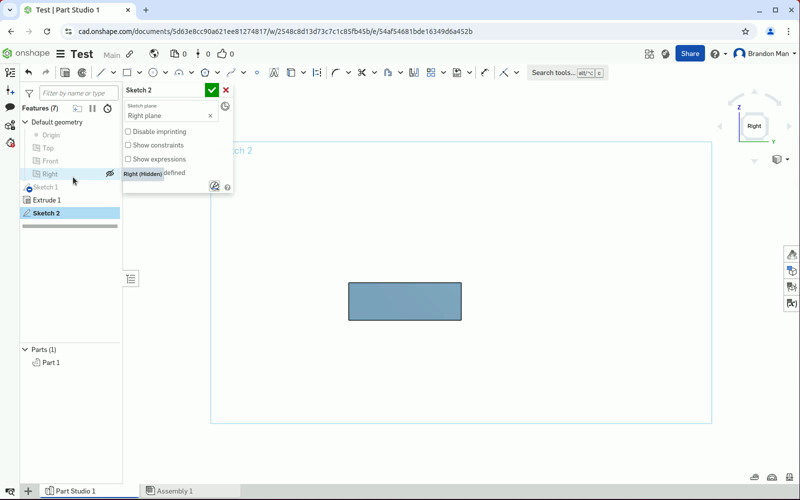
mouse_move(73, 352)
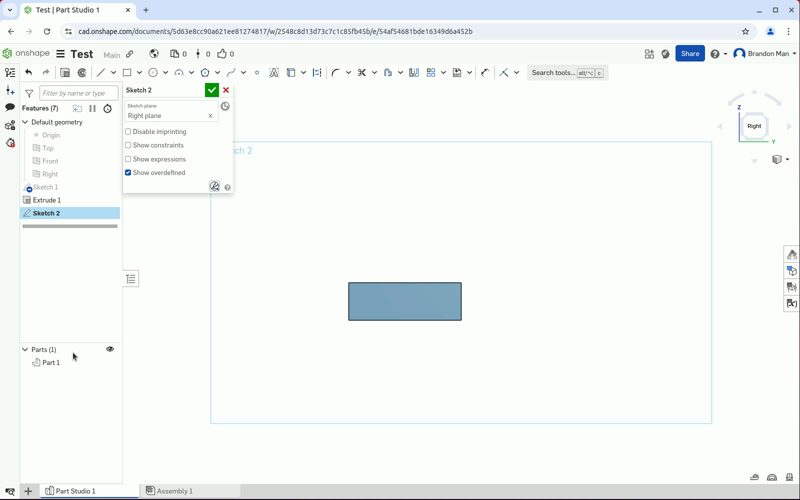
key(y)
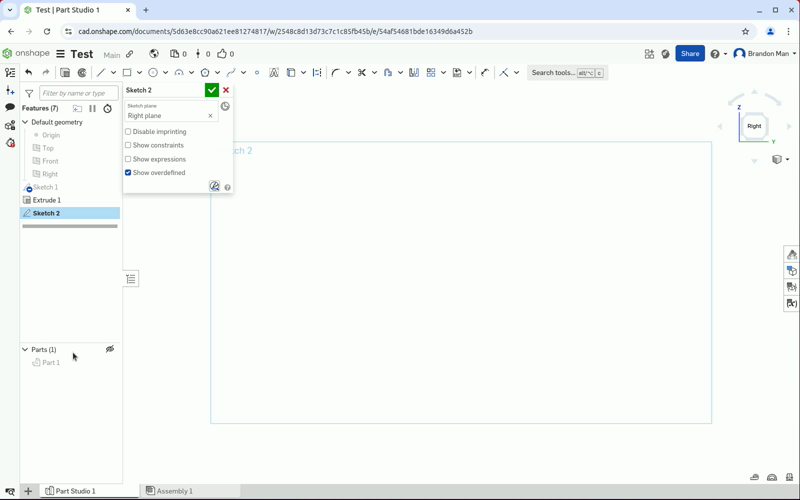
key(l)
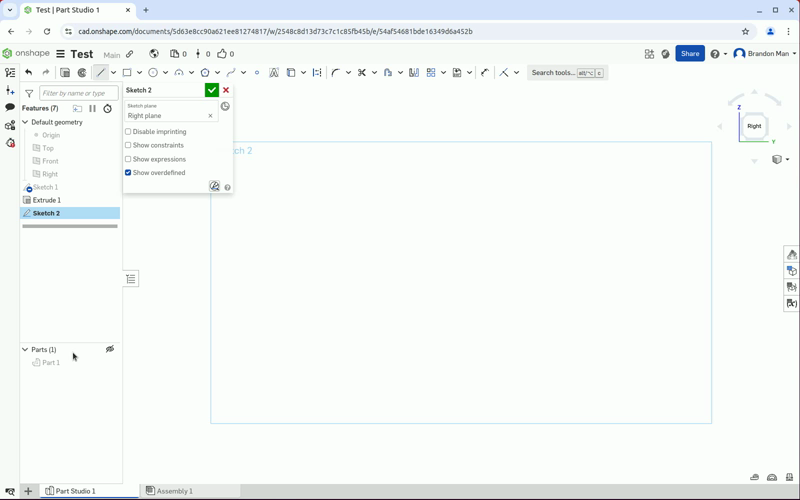
key_down(shift)
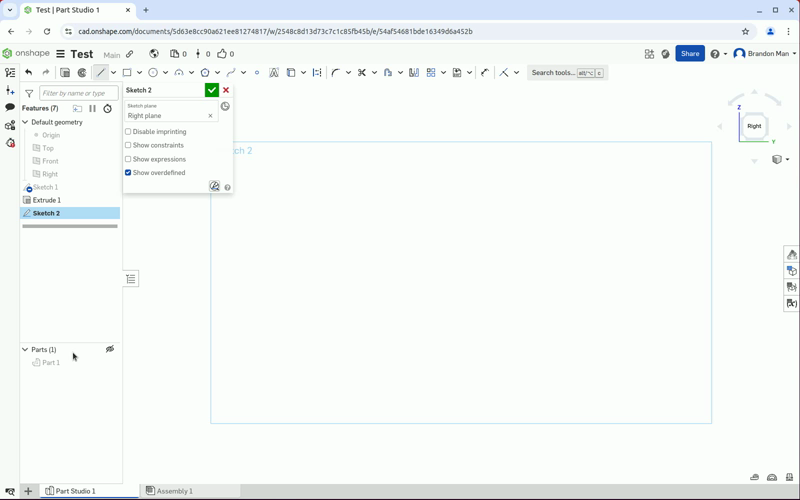
mouse_move(441, 282)
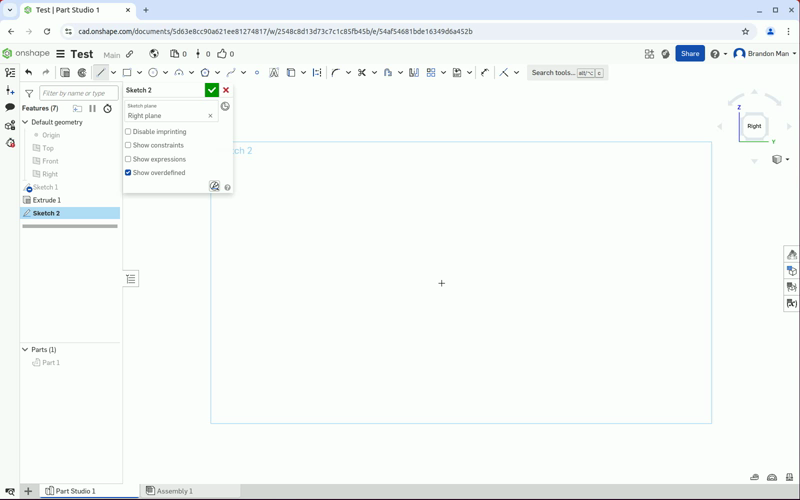
click(441, 282)
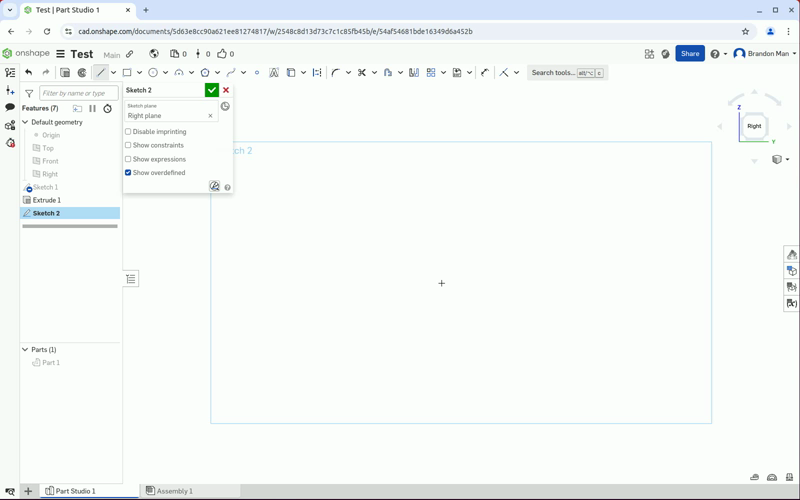
key_up(shift)
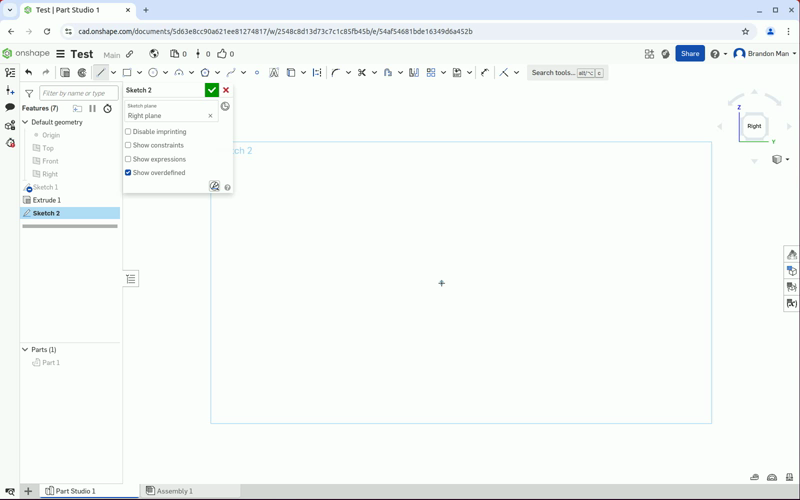
key_down(shift)
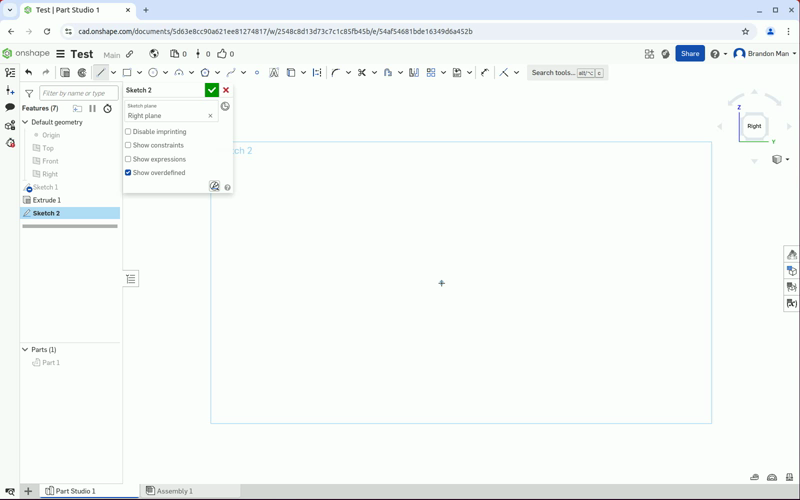
mouse_move(471, 282)
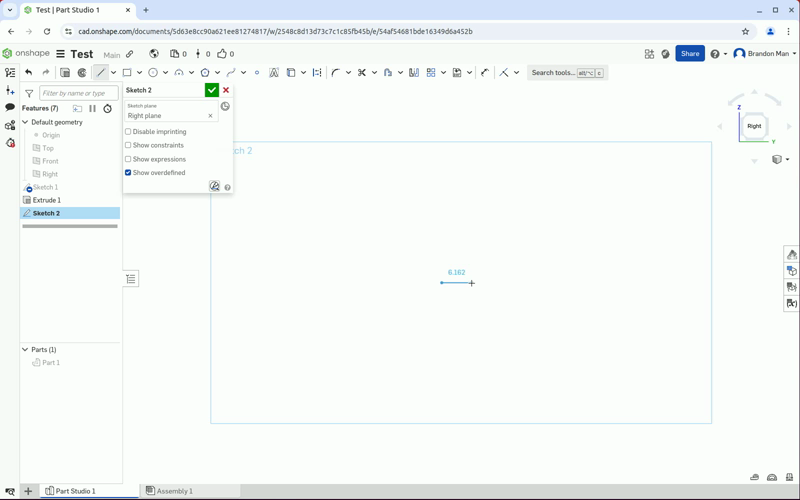
mouse_move(461, 282)
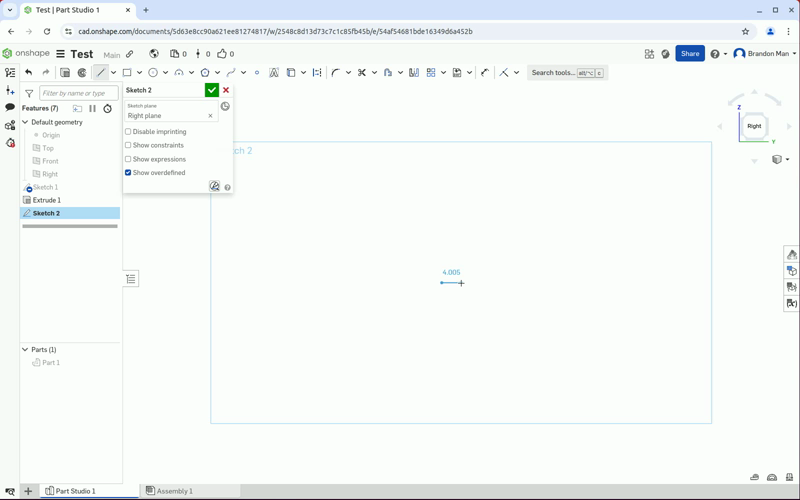
click(461, 282)
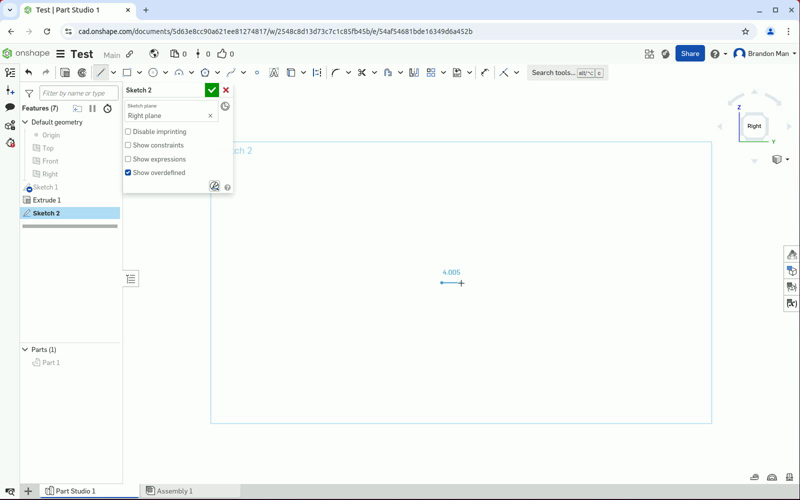
key_up(shift)
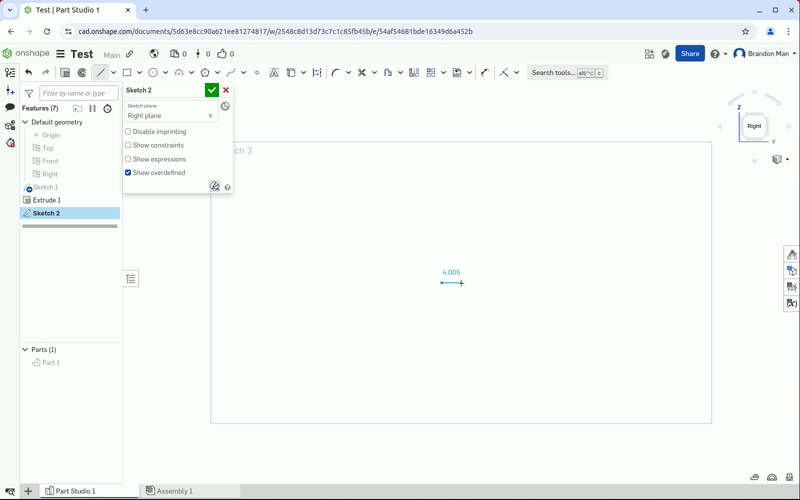
key_down(shift)
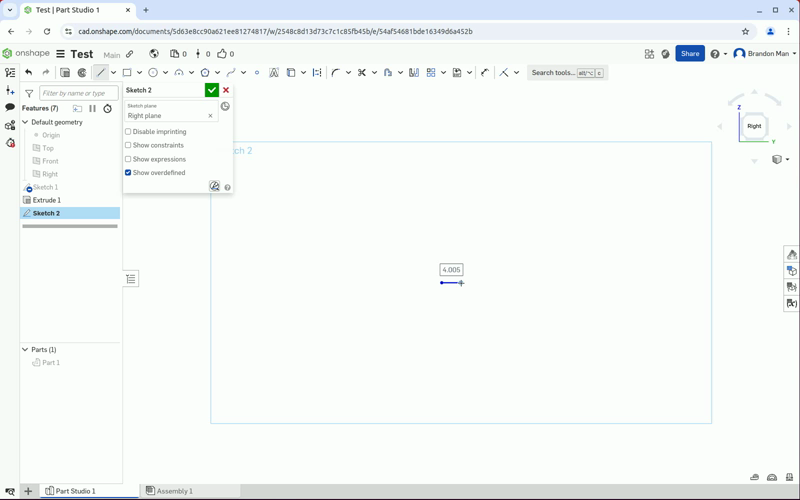
mouse_move(491, 282)
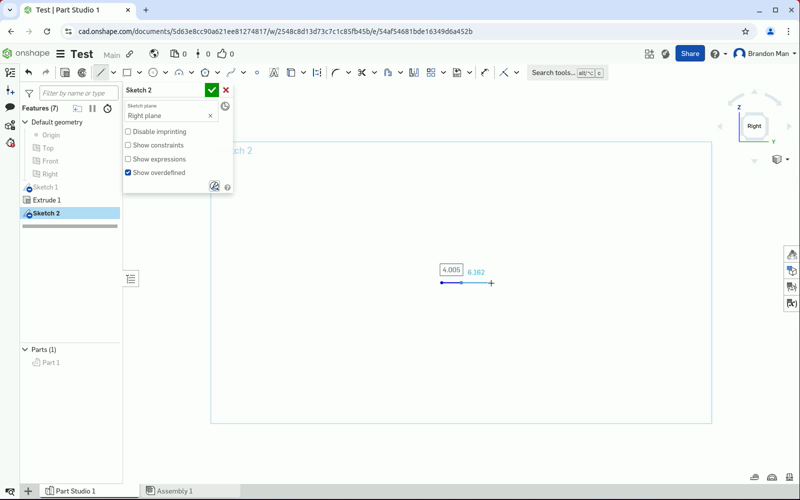
mouse_move(461, 244)
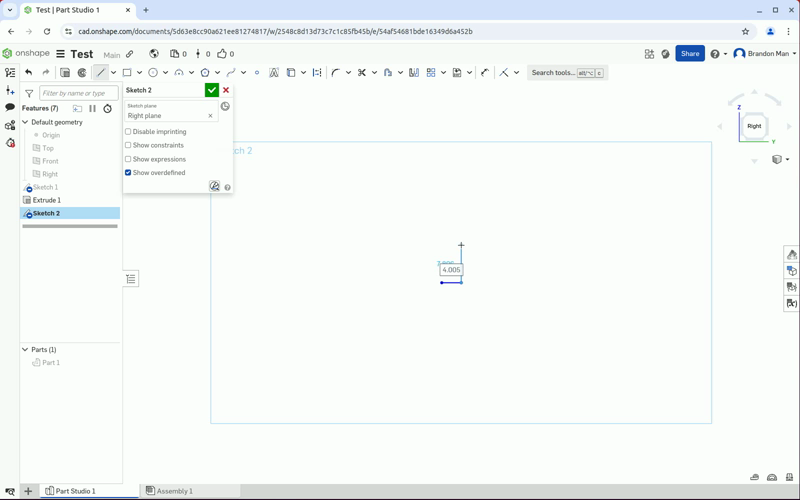
click(461, 244)
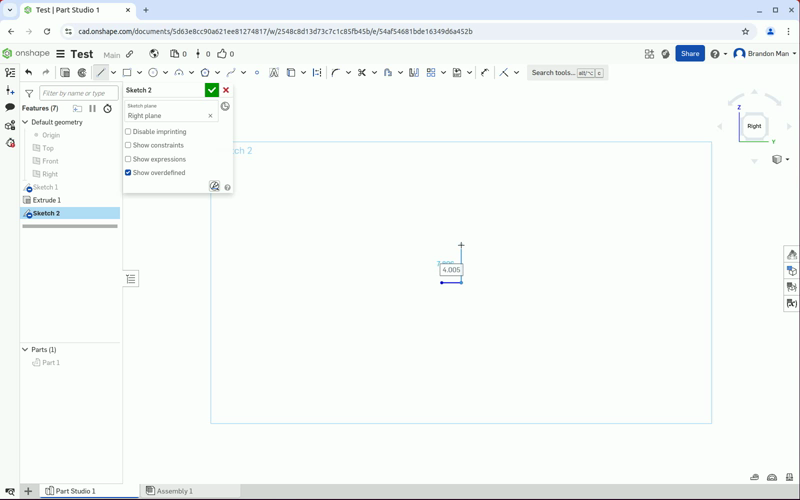
key_up(shift)
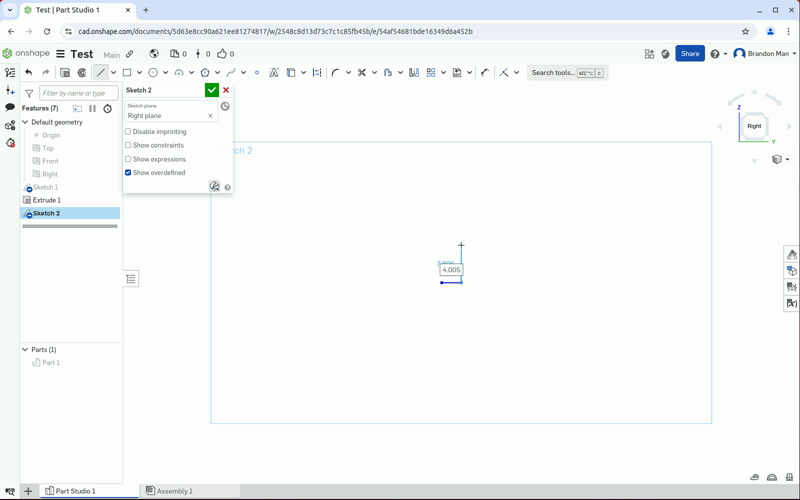
key_down(shift)
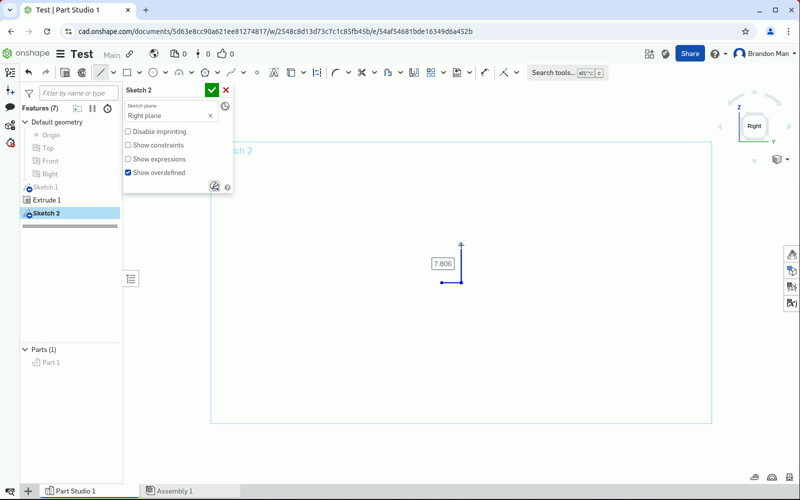
mouse_move(491, 244)
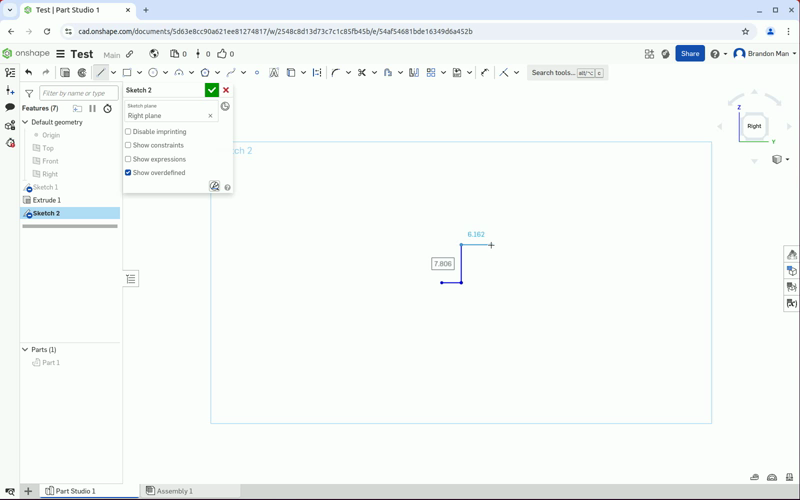
mouse_move(441, 244)
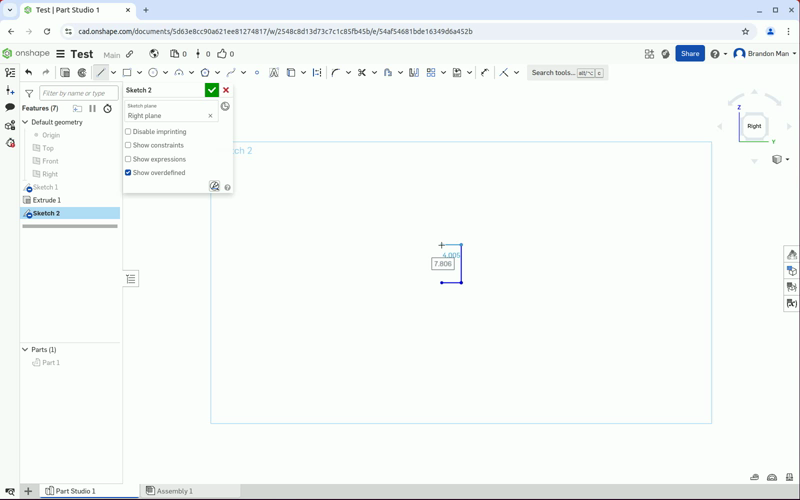
click(441, 244)
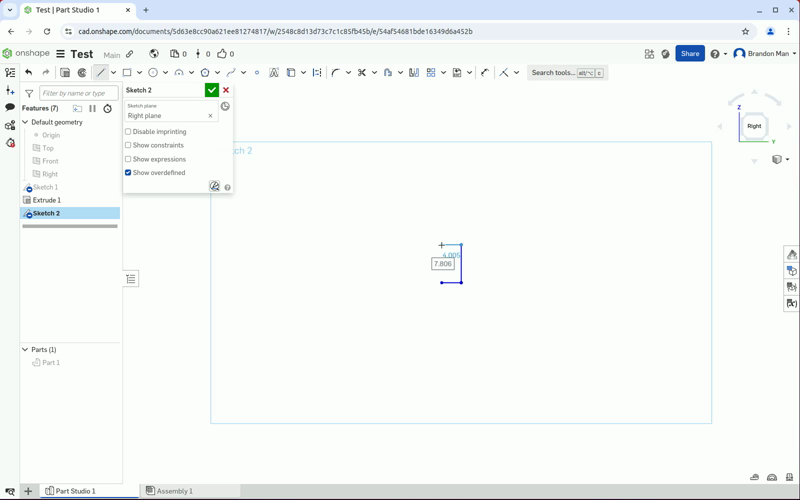
key_up(shift)
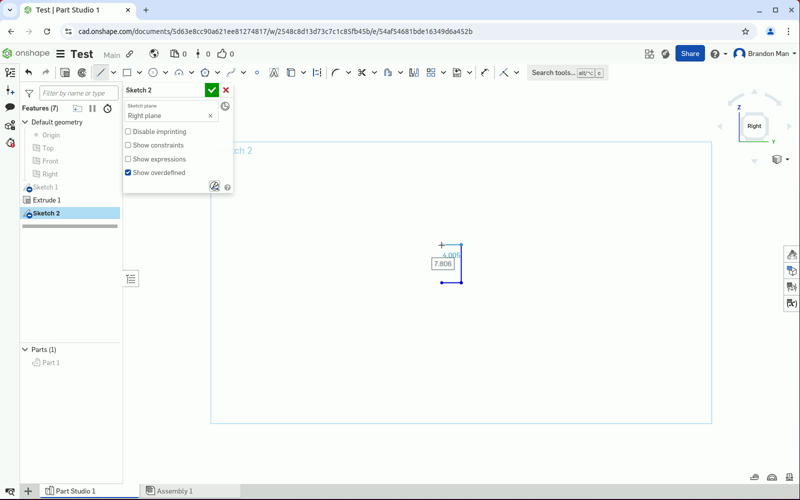
mouse_move(471, 244)
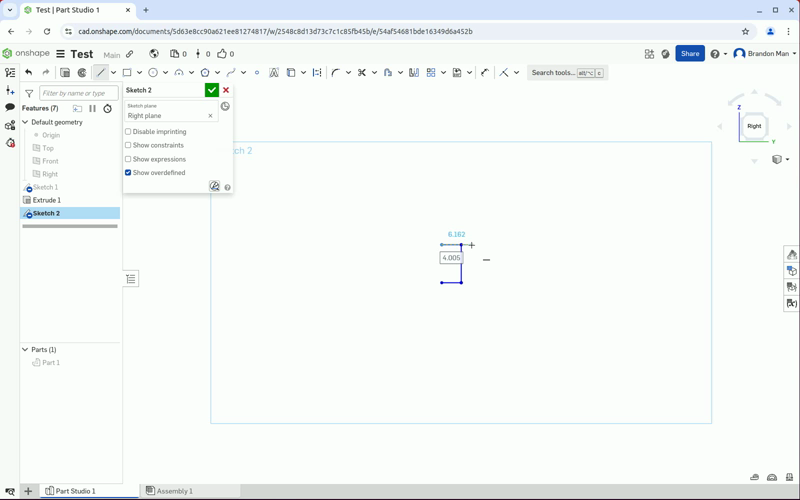
key_down(shift)
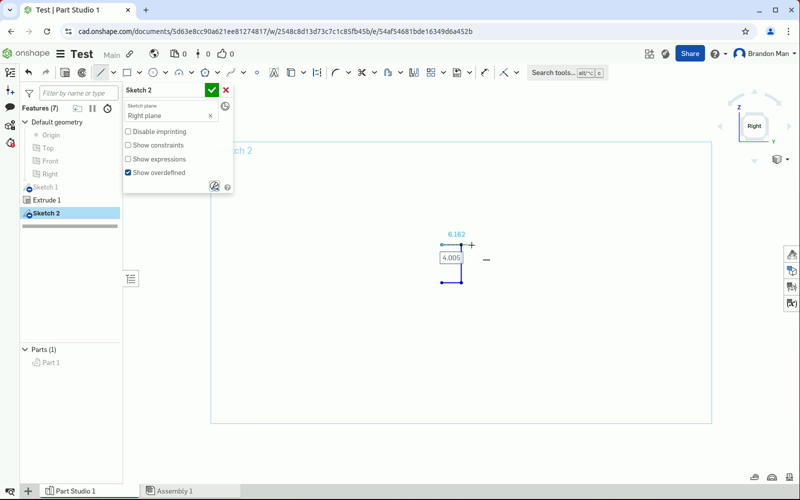
mouse_move(441, 282)
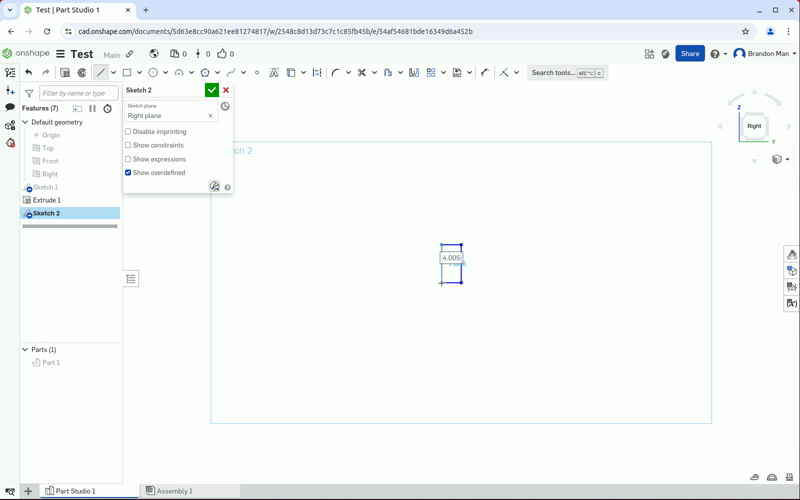
key_up(shift)
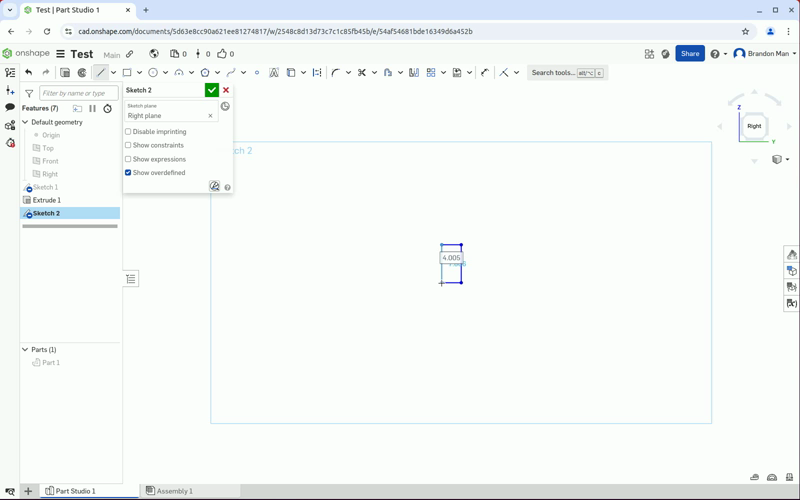
click(441, 282)
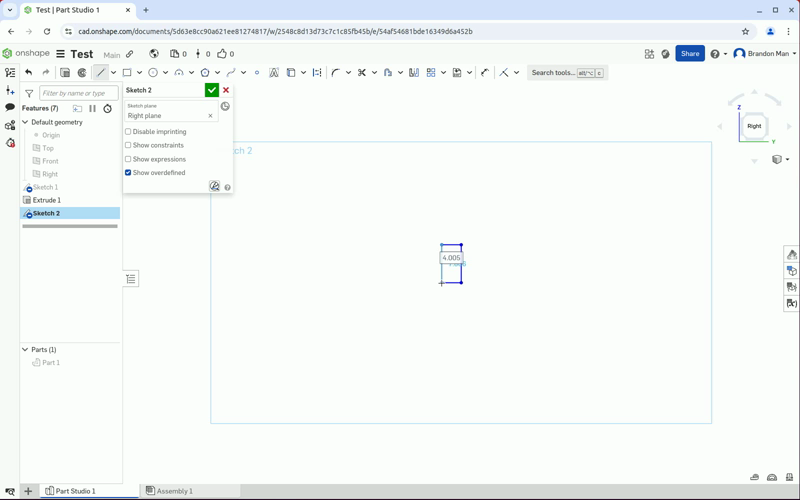
key(esc)
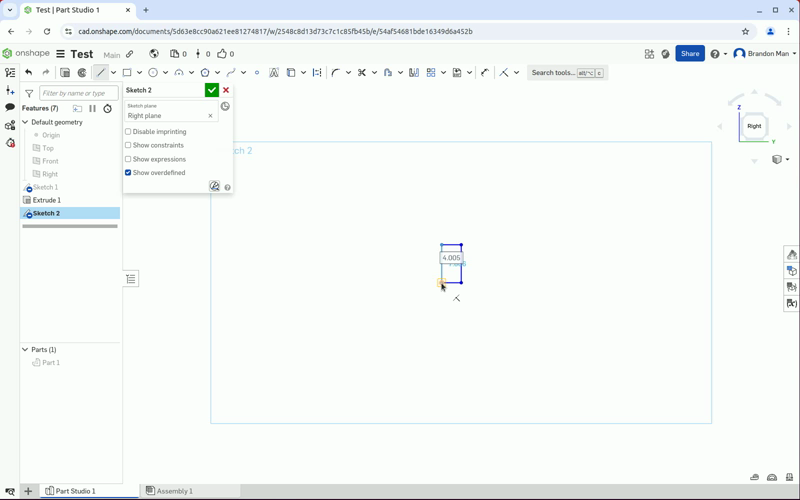
mouse_move(459, 281)
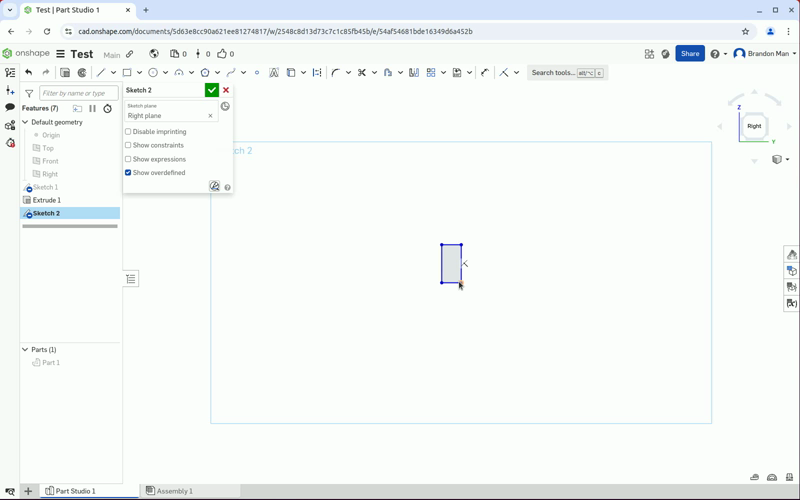
scroll(6)
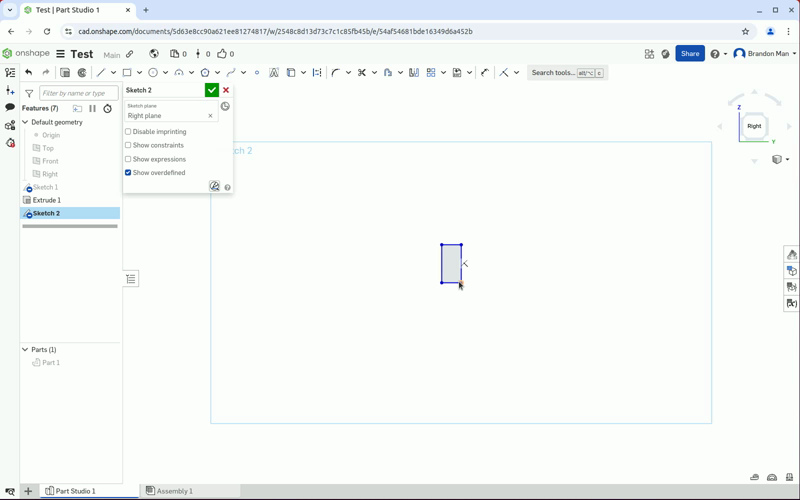
scroll(6)
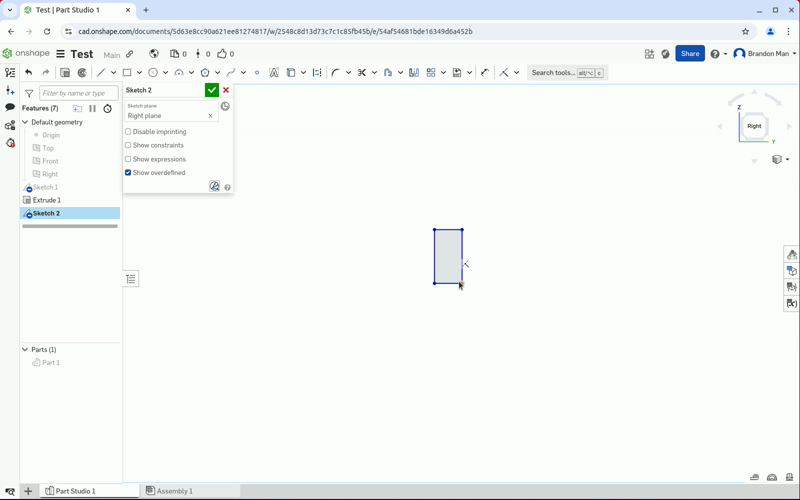
scroll(6)
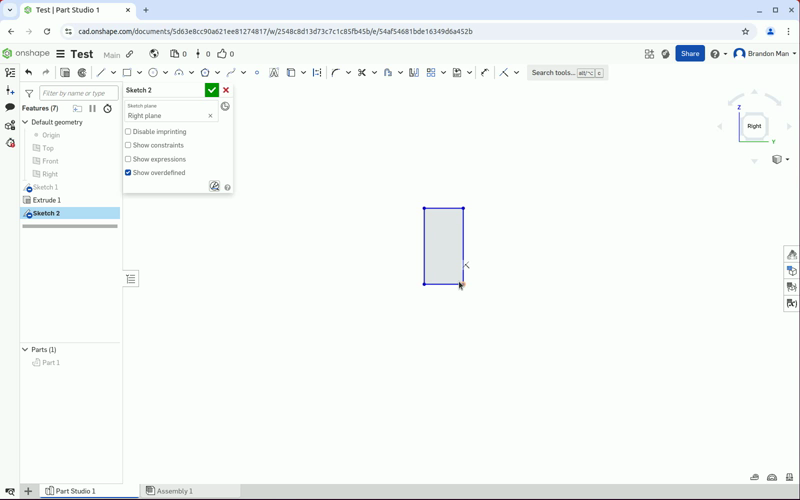
scroll(6)
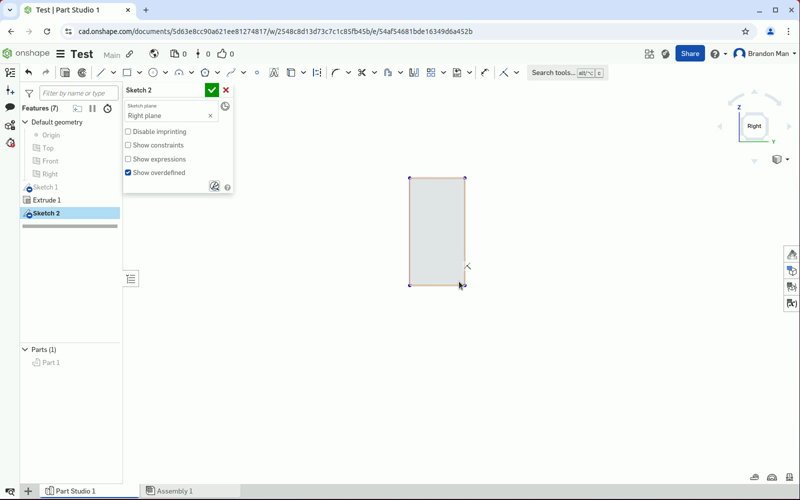
scroll(6)
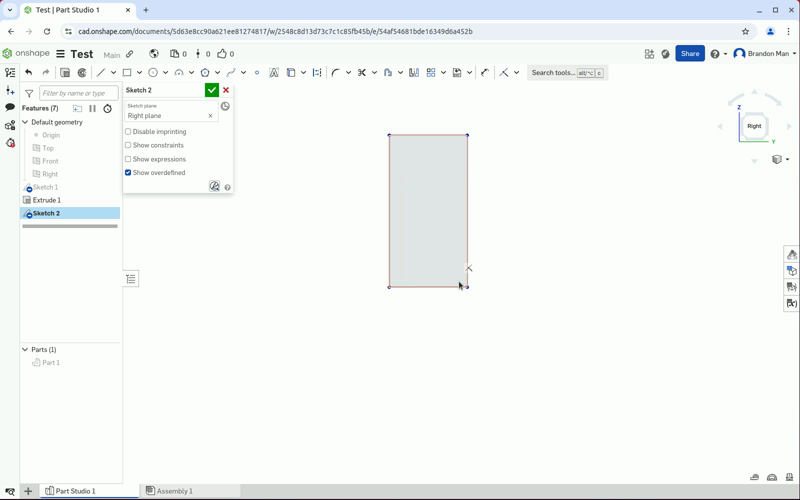
scroll(6)
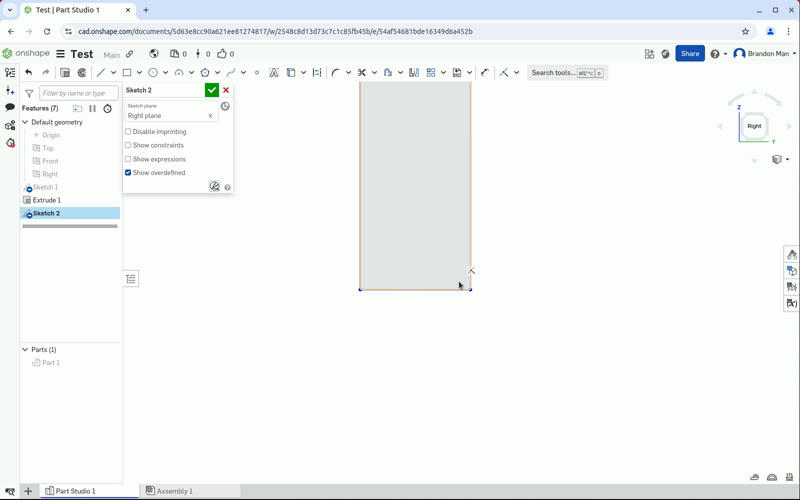
scroll(6)
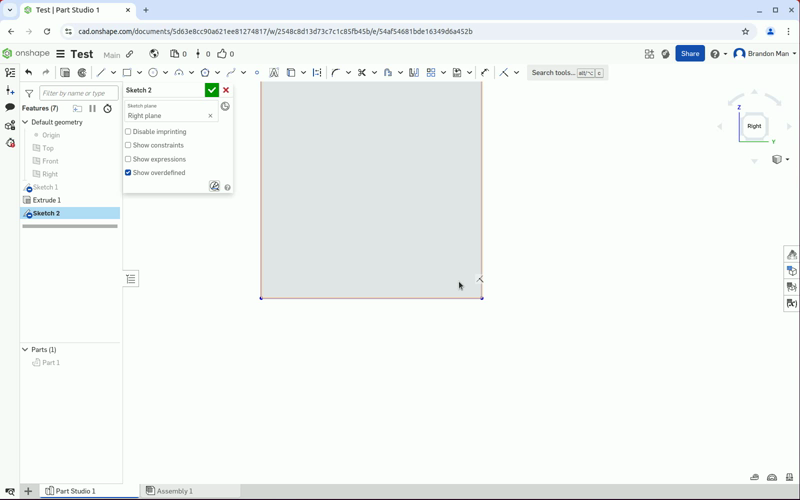
click(459, 281)
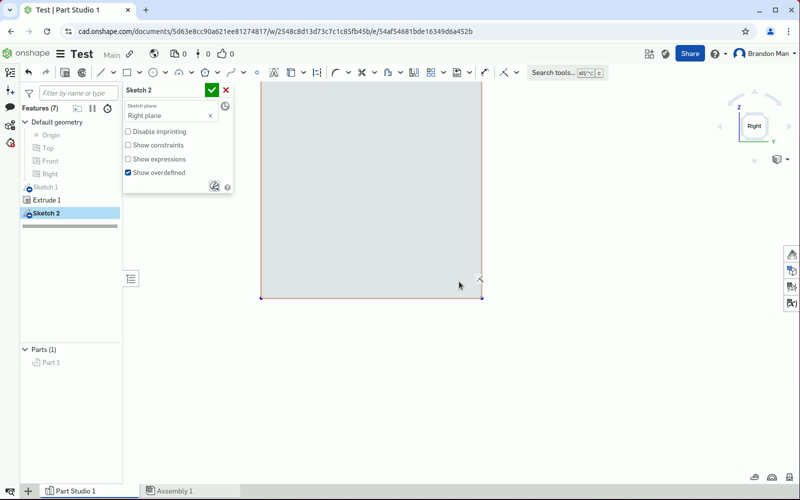
scroll(-6)
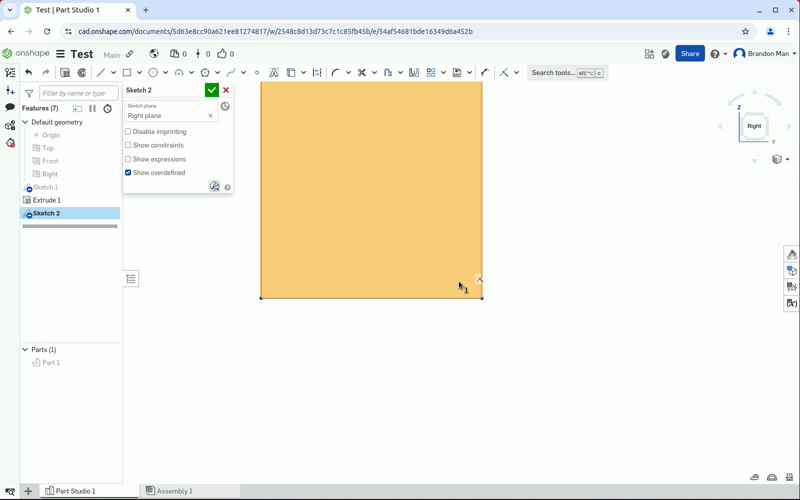
scroll(-6)
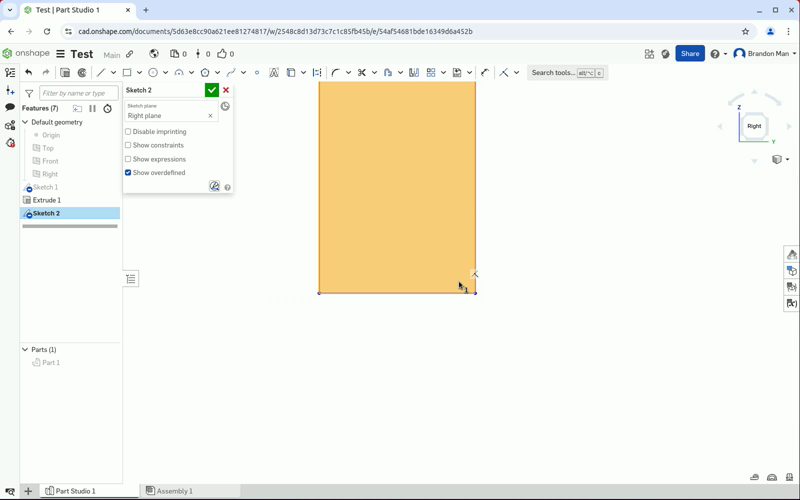
scroll(-6)
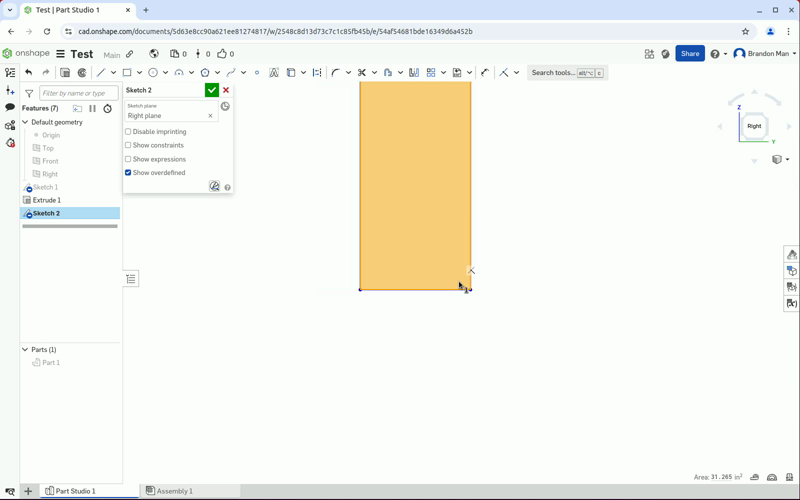
scroll(-6)
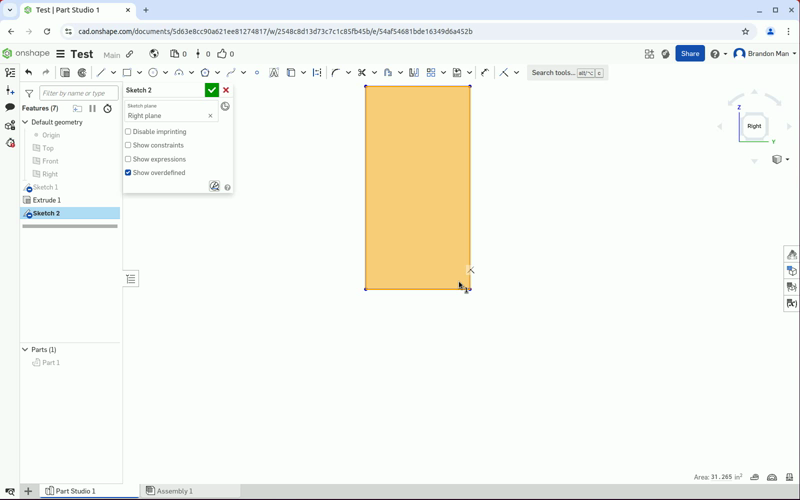
scroll(-6)
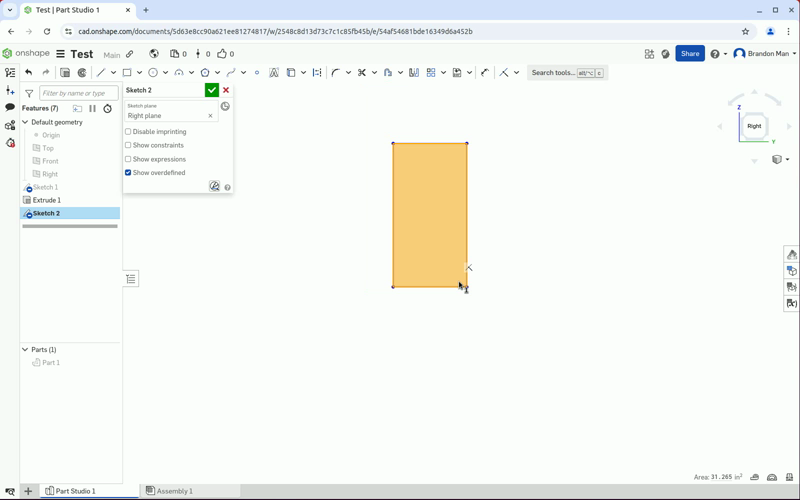
scroll(-6)
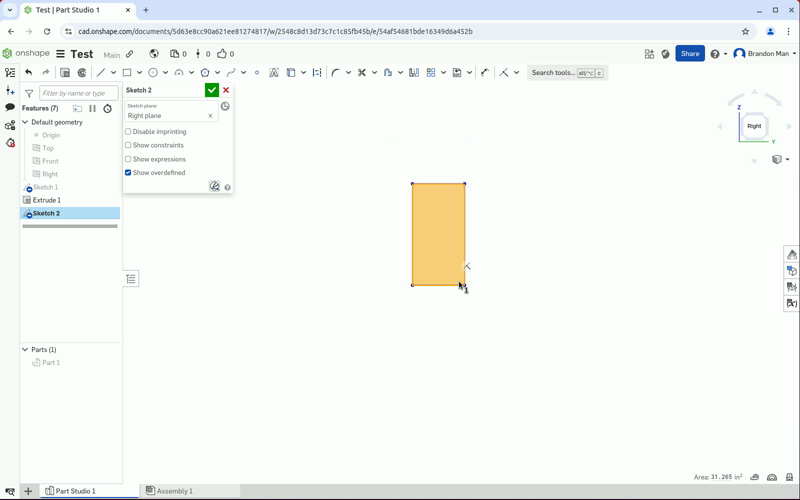
scroll(-6)
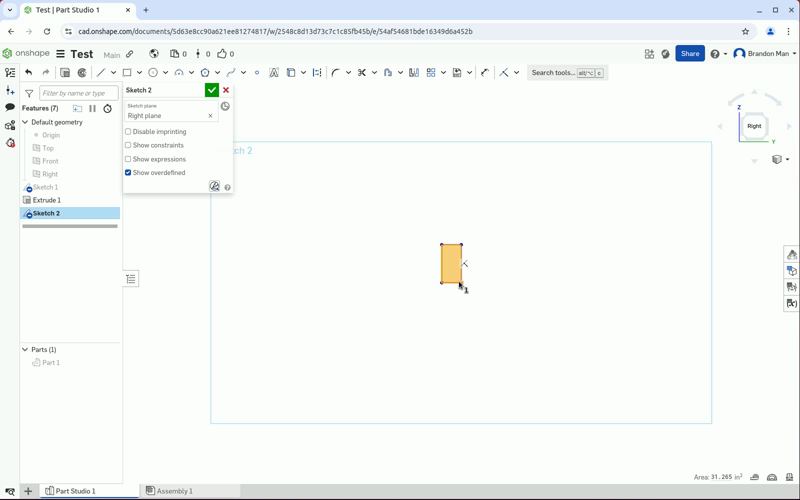
mouse_move(73, 352)
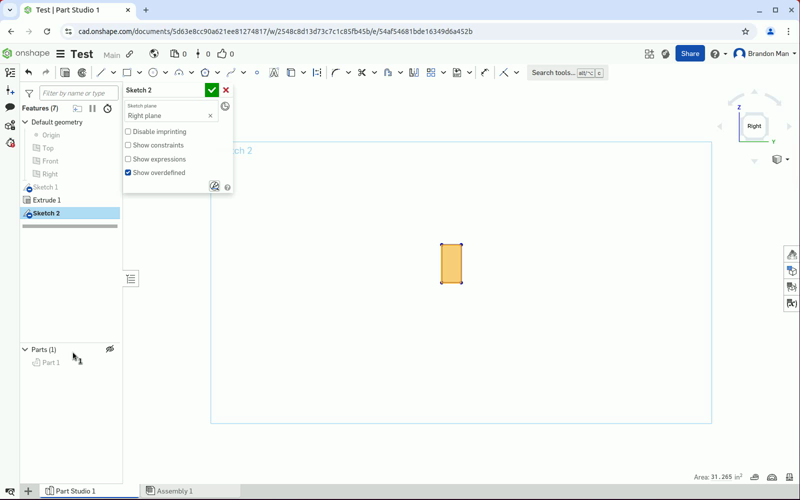
key(shift+y)
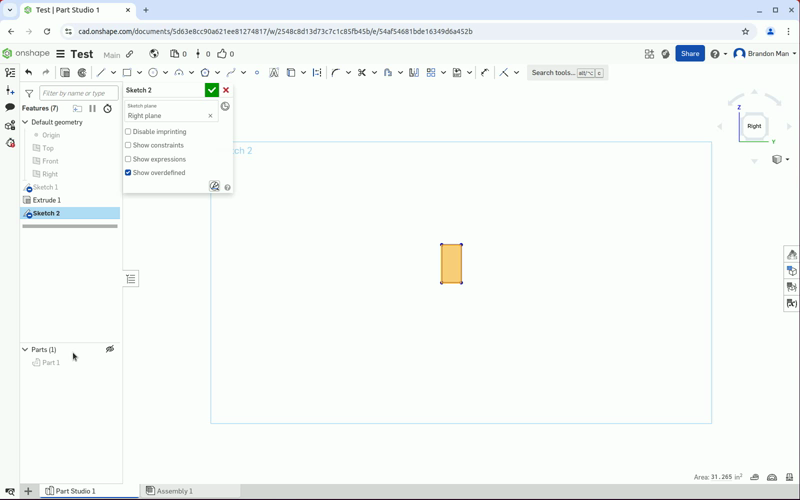
key(shift+e)
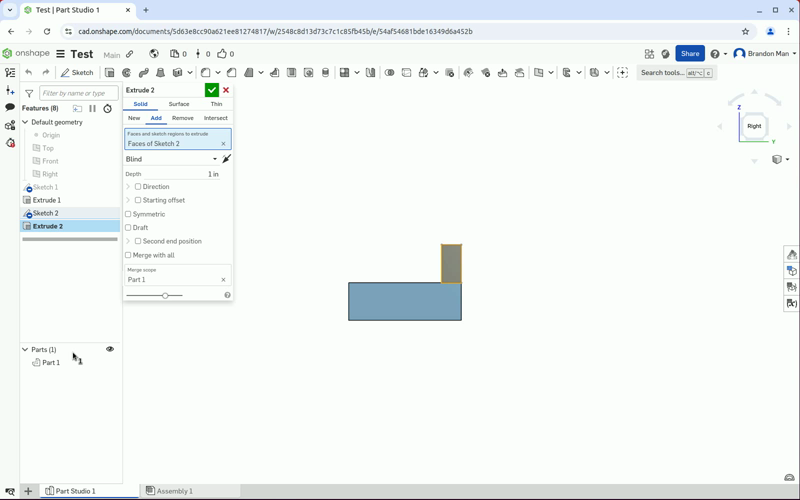
mouse_move(143, 106)
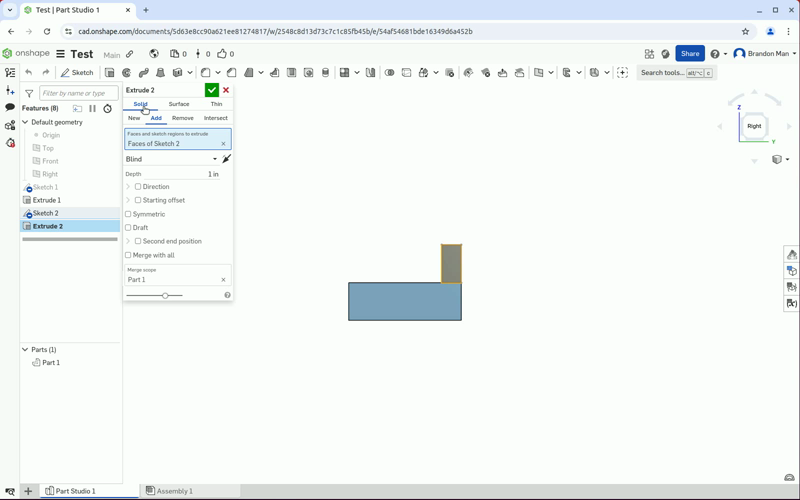
click(143, 106)
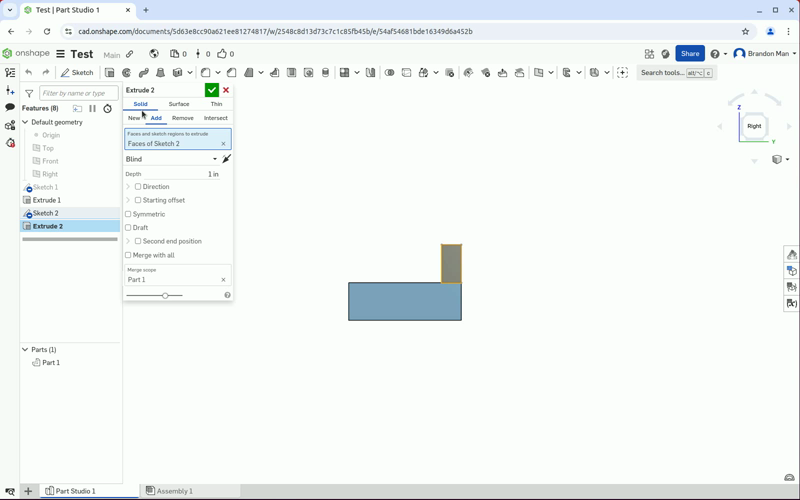
mouse_move(137, 120)
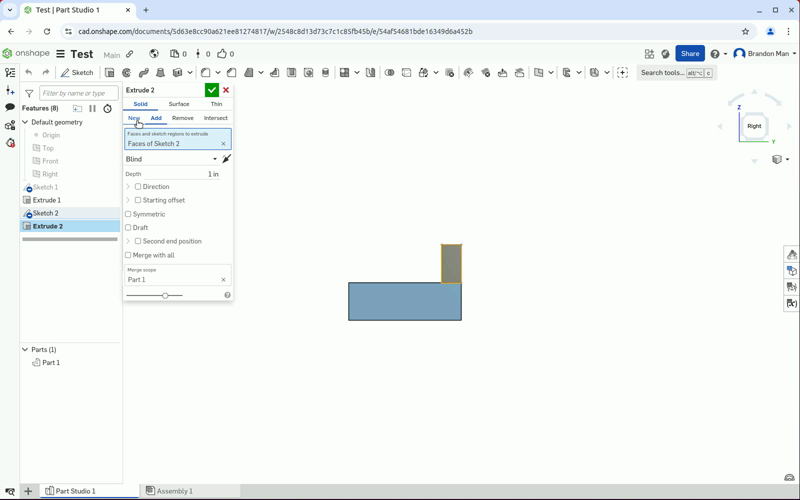
click(137, 120)
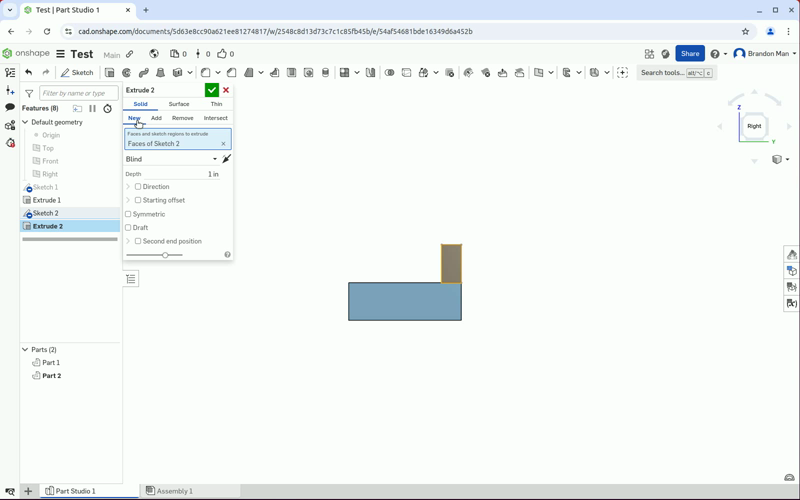
key(tab, 4)
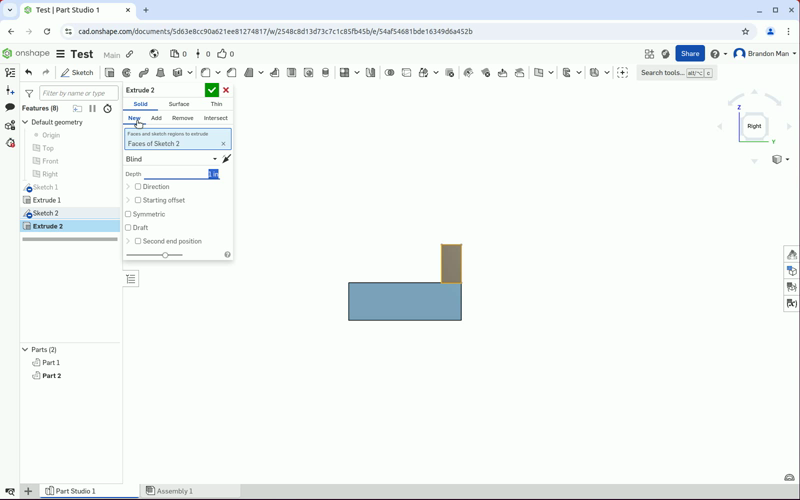
text(15.405)
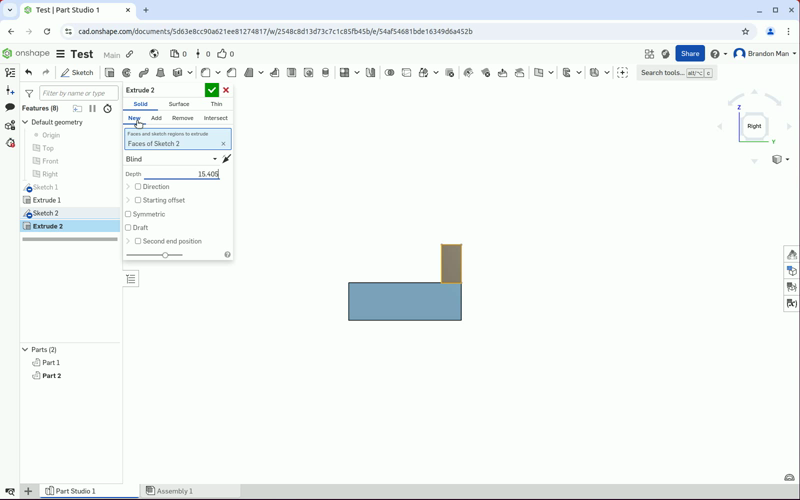
key(tab, 3)
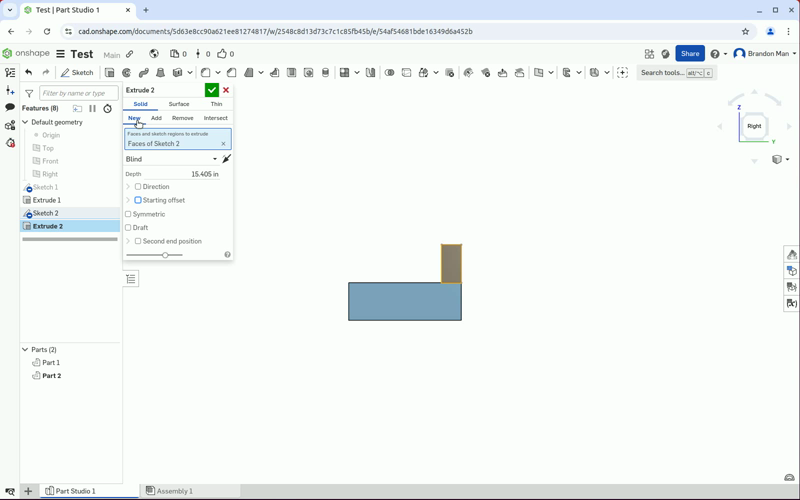
key(tab, 2)
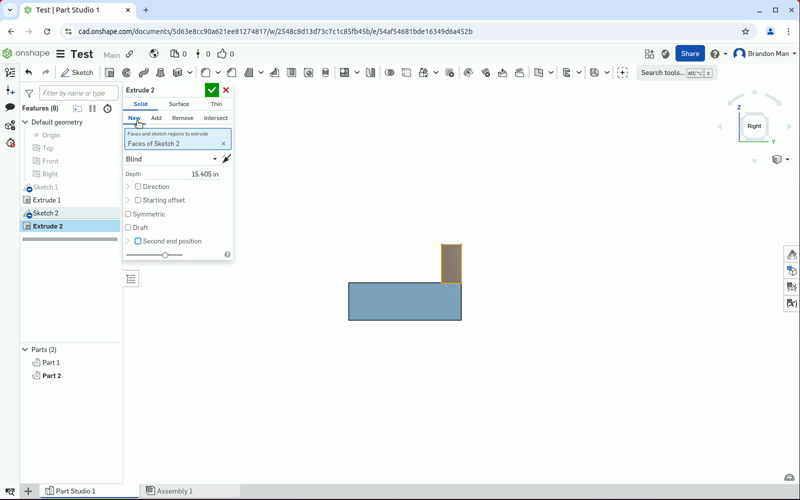
key(space)
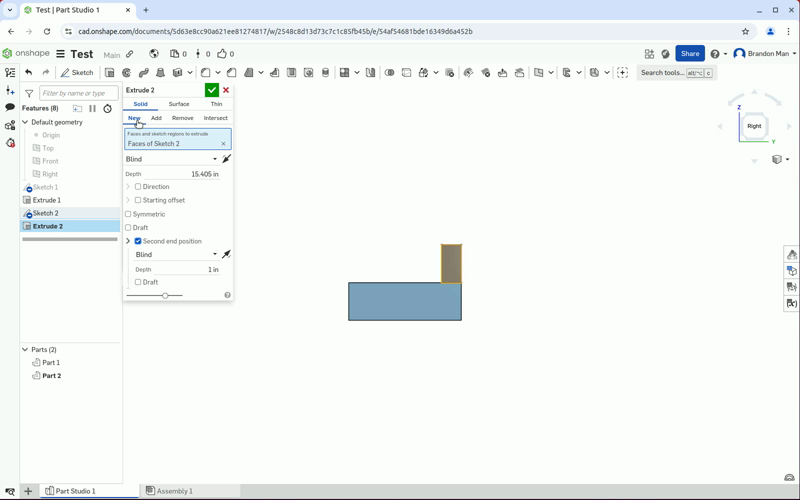
key(tab, 3)
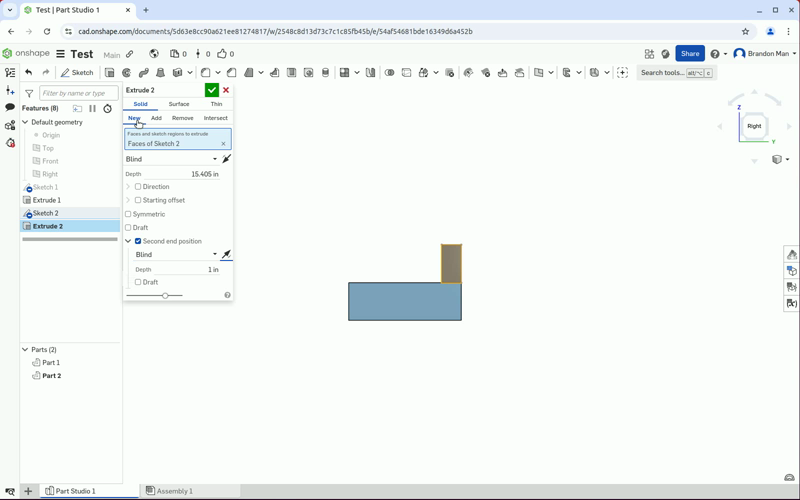
text(3.851)
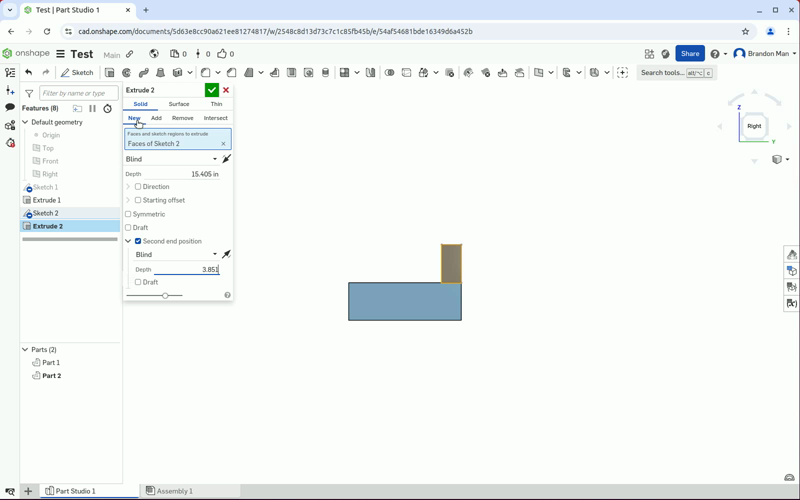
key(enter)
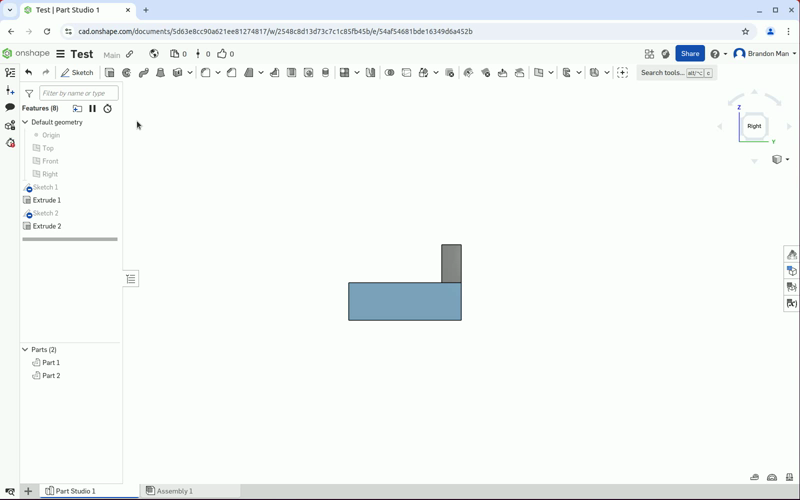
key(shift+h)
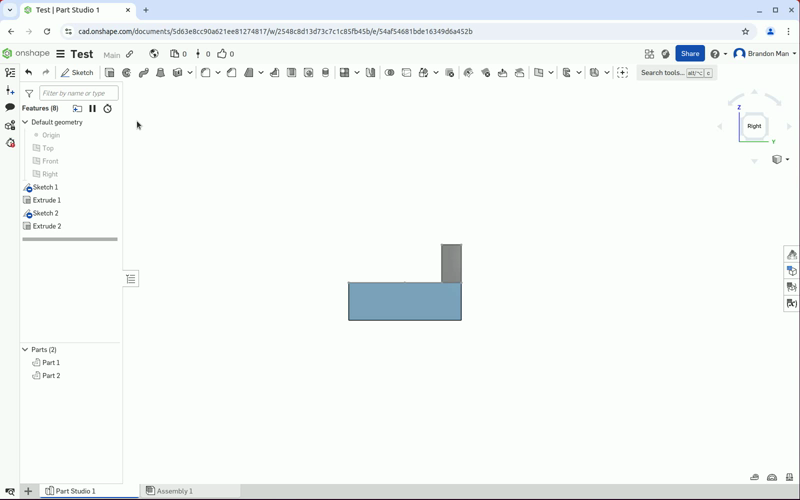
key(shift+h)
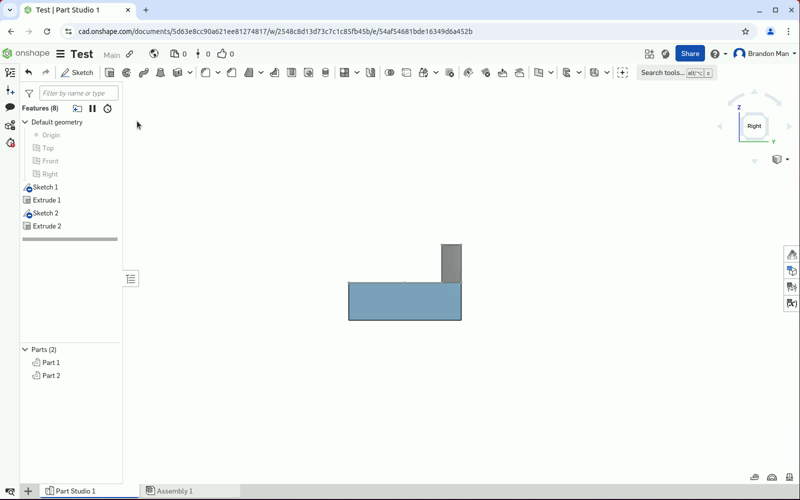
key(shift+7)
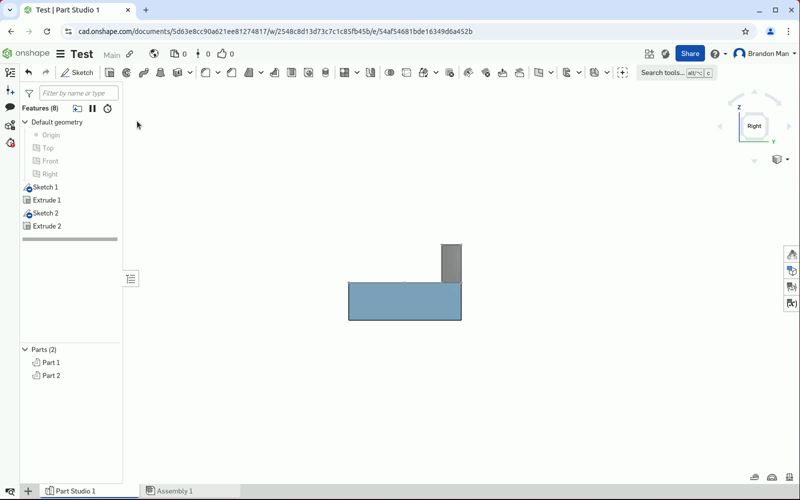
key(right, 2)
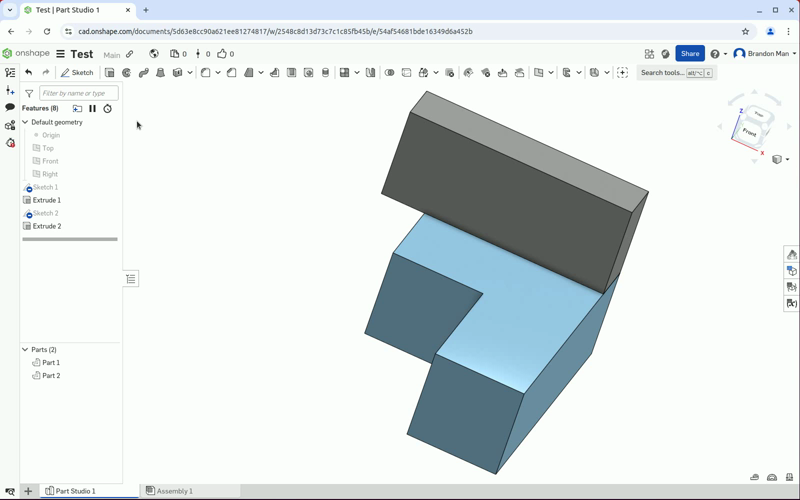
key(down, 2)
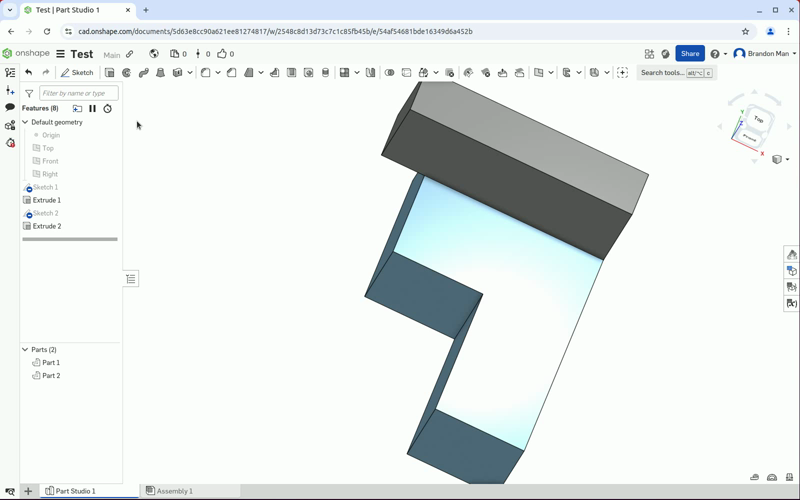
key(up, 2)
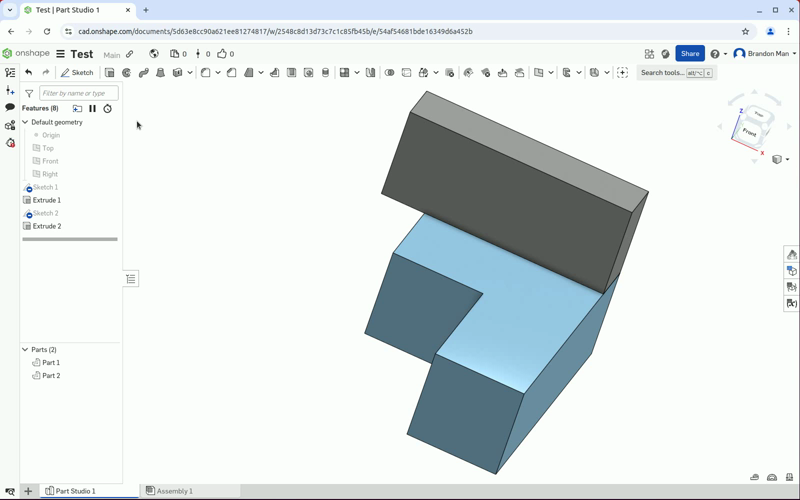
key(left, 2)
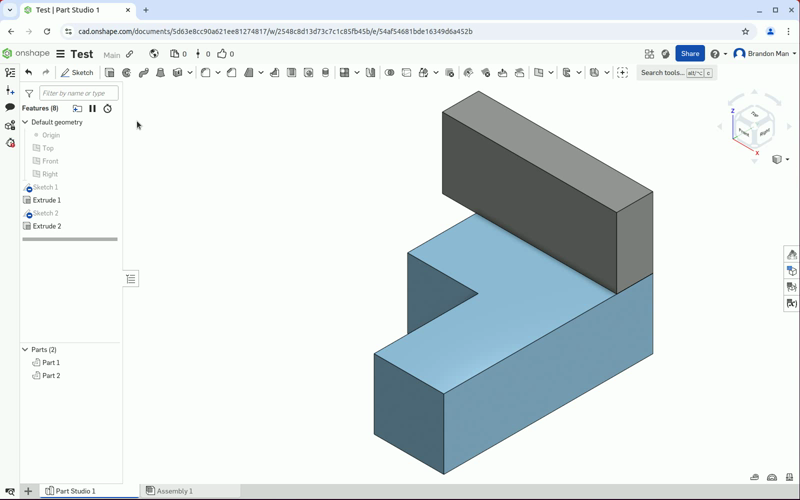
mouse_move(73, 189)
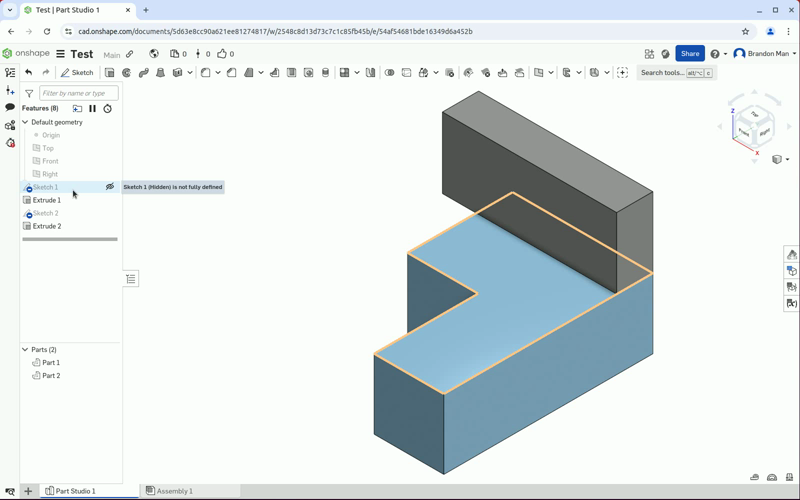
click(73, 189)